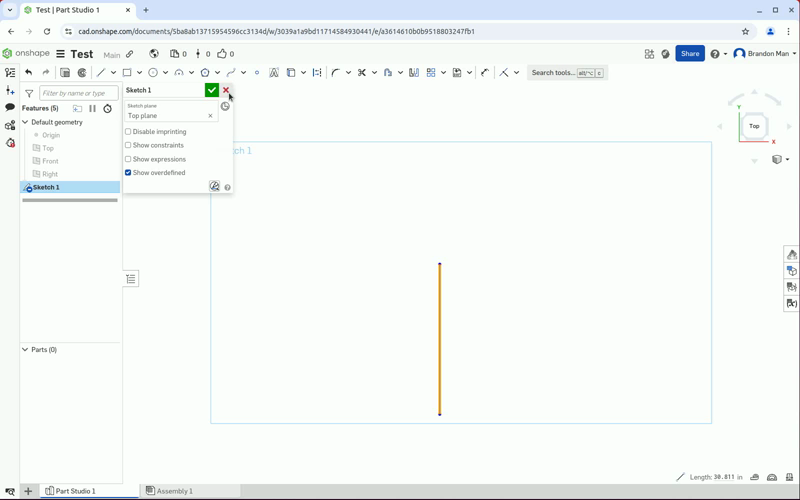
key(shift+h)
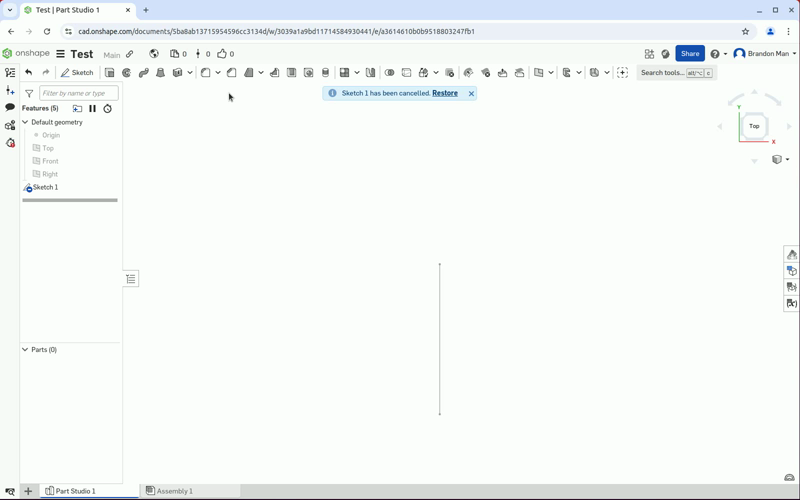
mouse_move(73, 352)
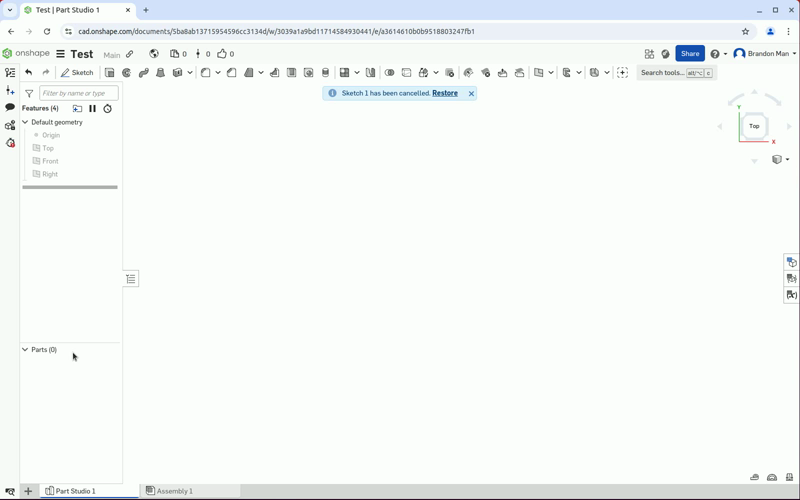
key(y)
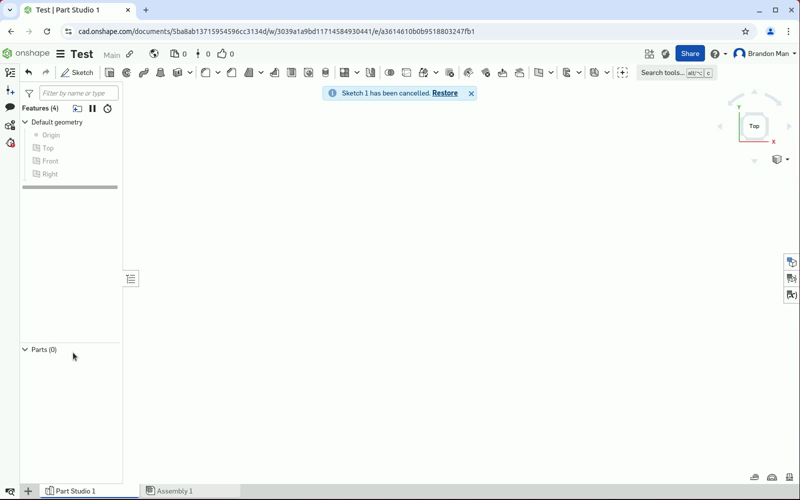
key(shift+p)
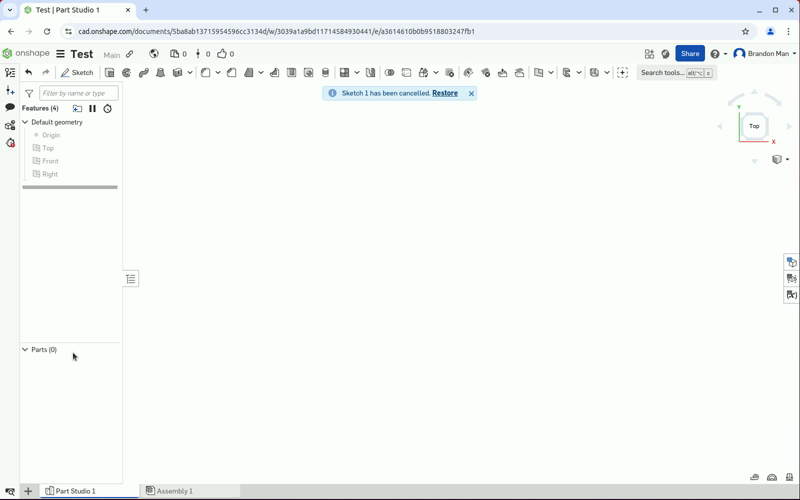
key(space)
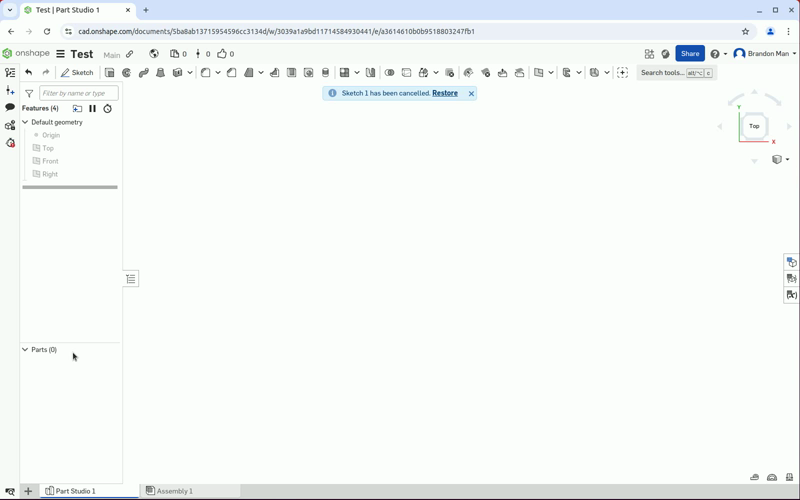
key_down(shift)
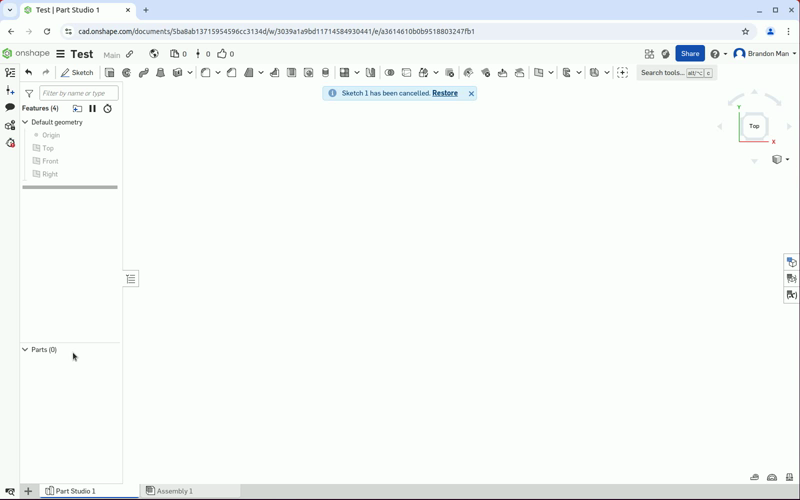
key(up)
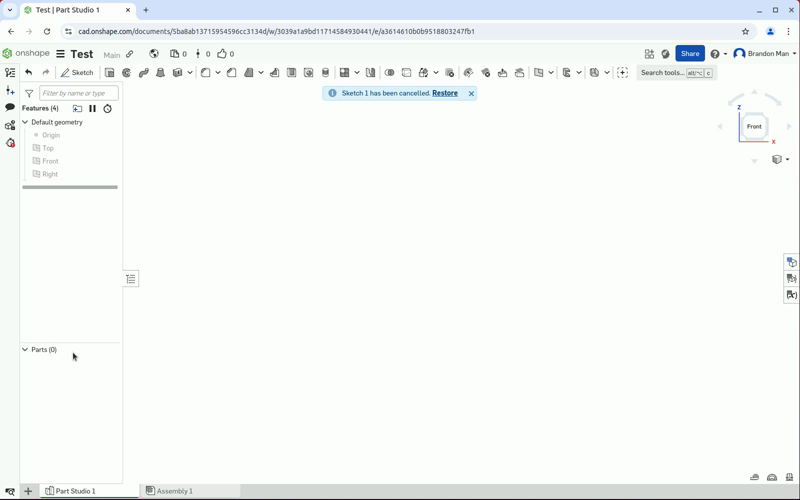
key_up(shift)
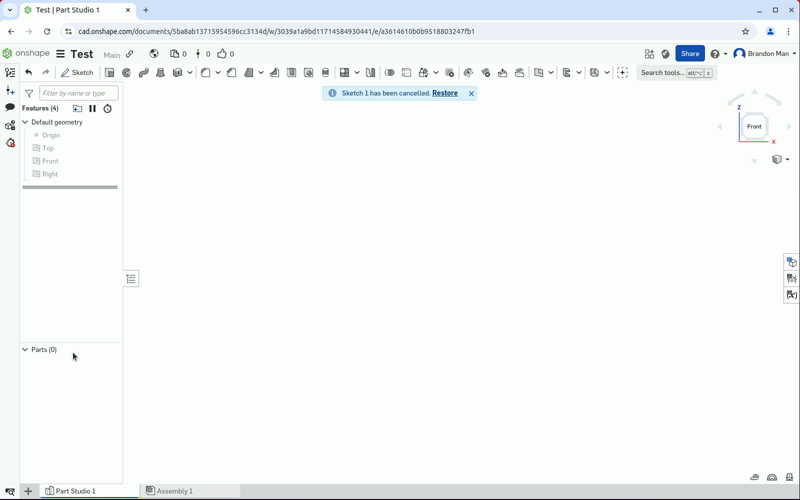
mouse_move(73, 352)
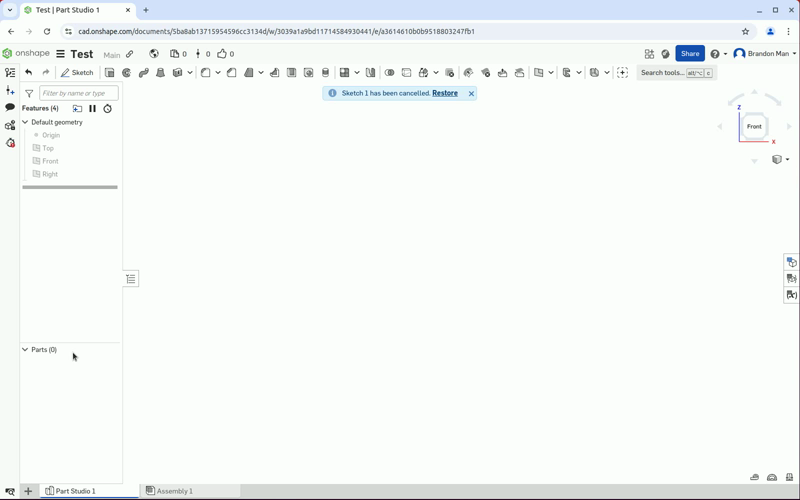
key(shift+y)
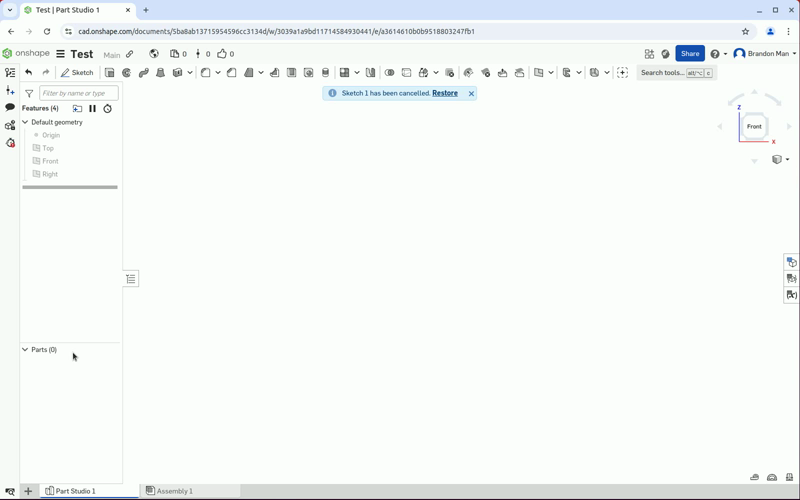
key(shift+s)
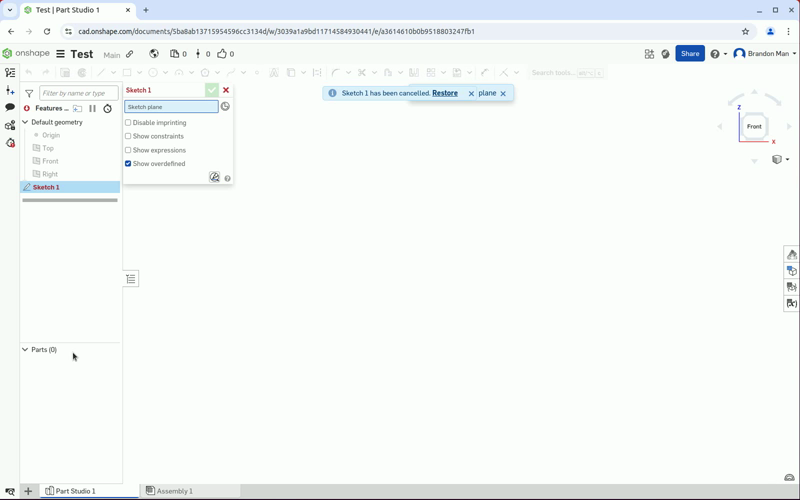
mouse_move(73, 163)
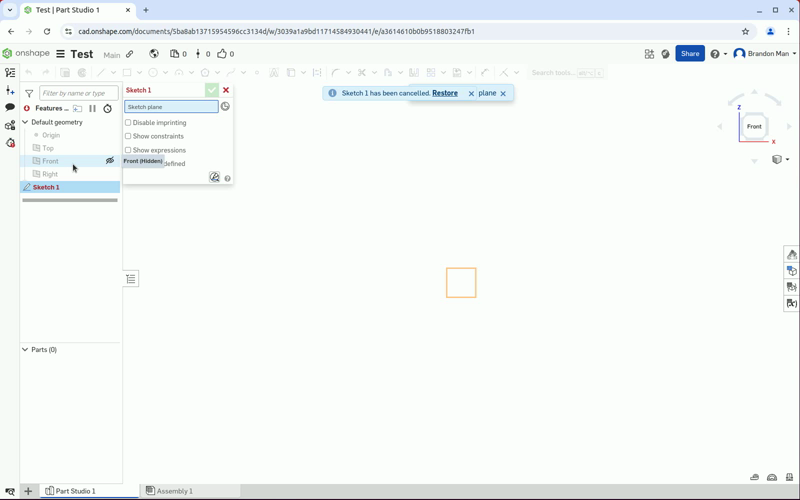
click(73, 163)
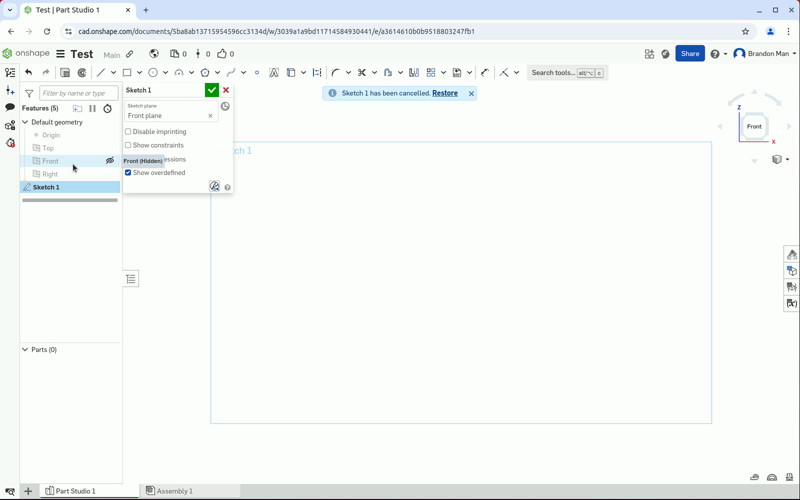
mouse_move(73, 352)
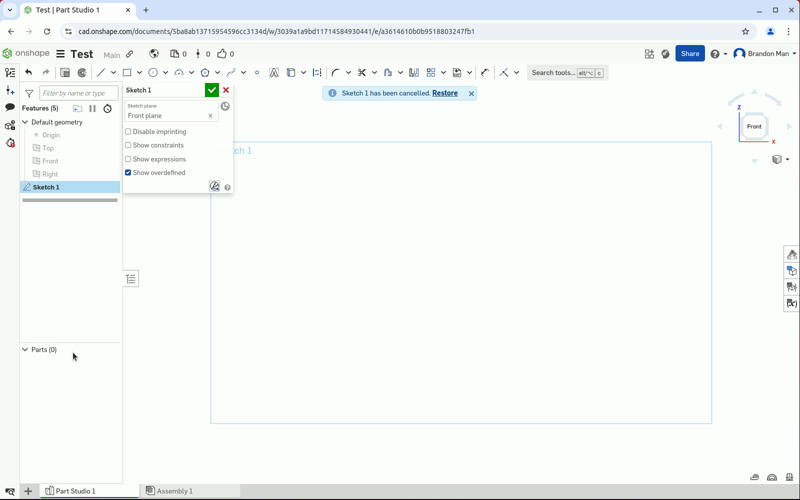
key(y)
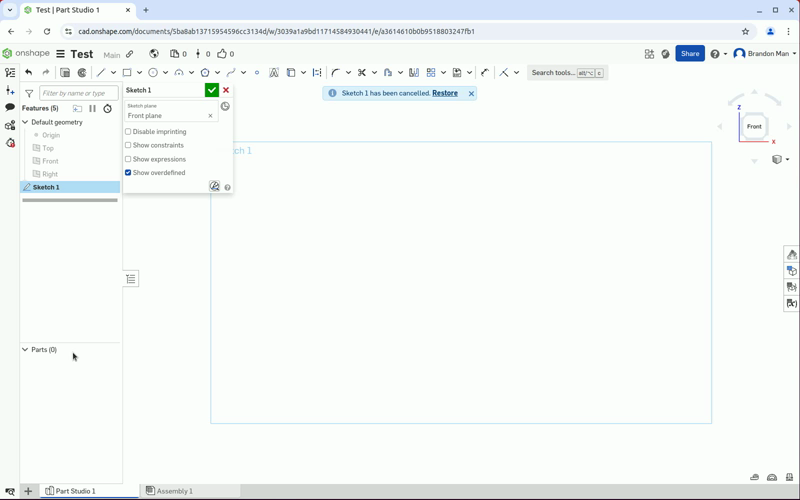
key(l)
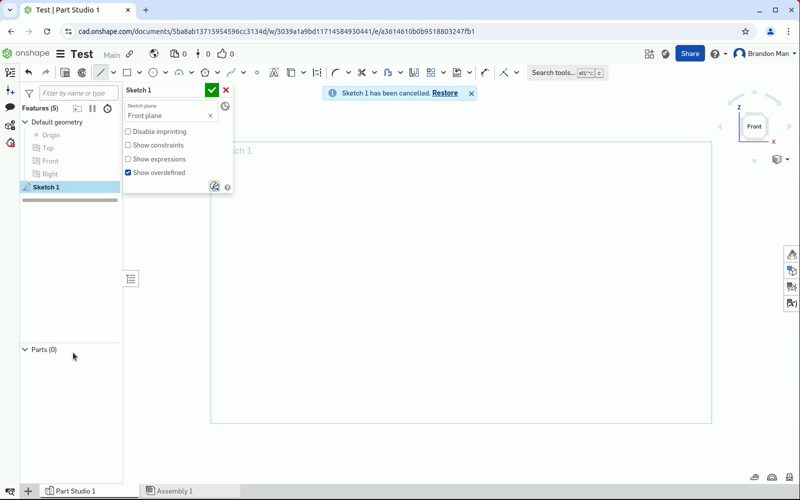
key_down(shift)
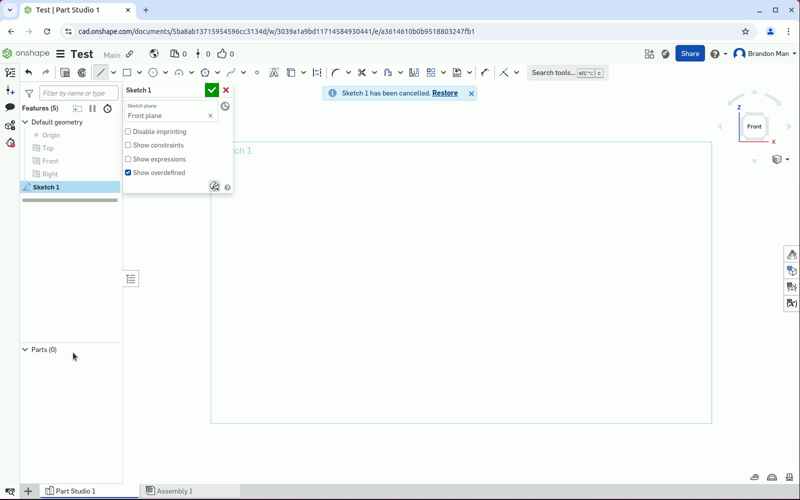
mouse_move(403, 282)
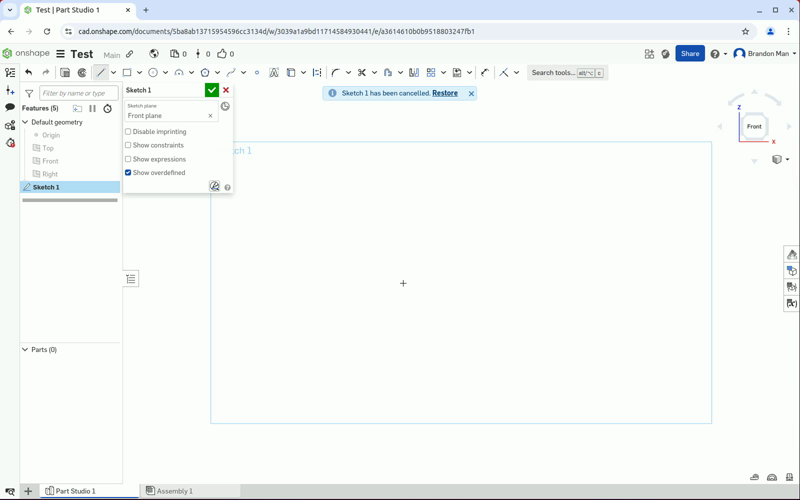
click(403, 282)
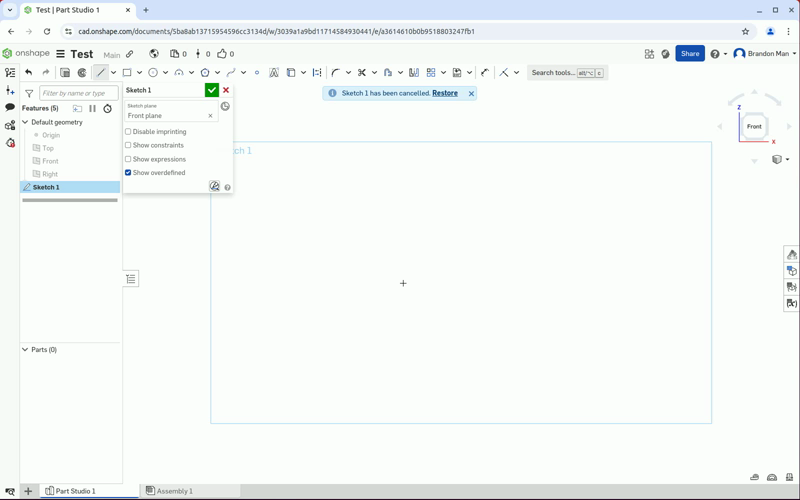
key_up(shift)
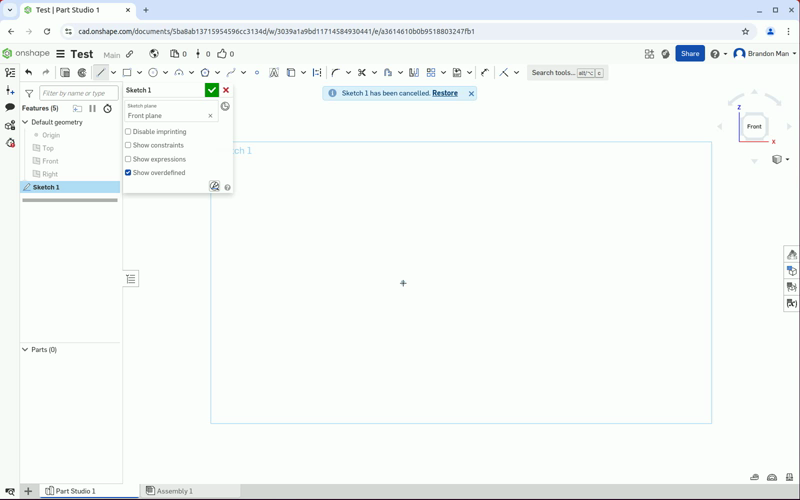
key_down(shift)
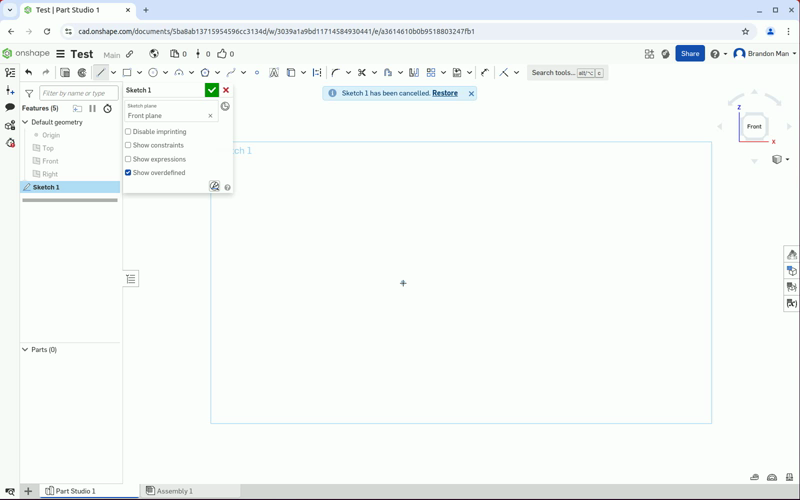
mouse_move(467, 282)
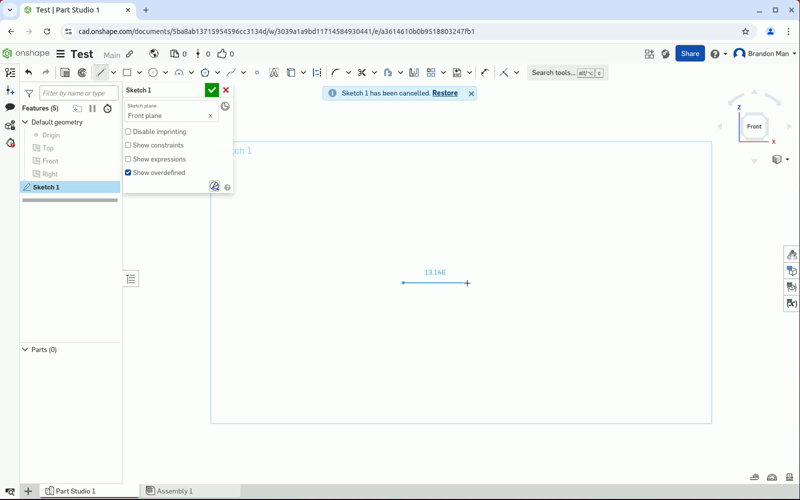
click(467, 282)
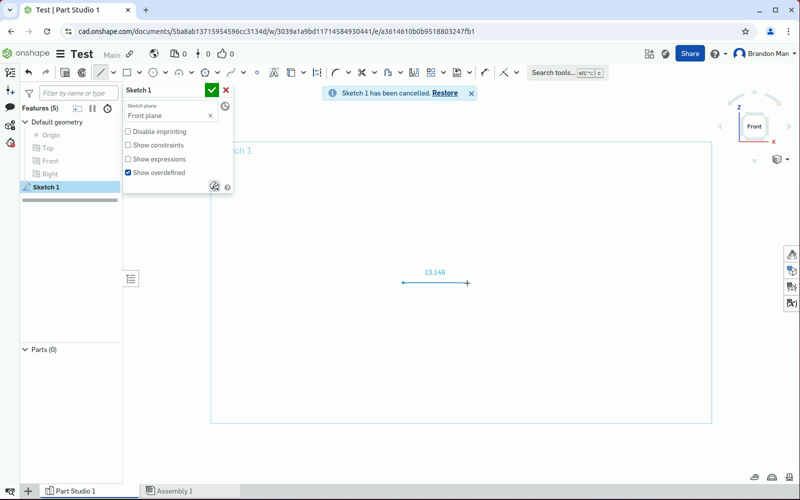
key_up(shift)
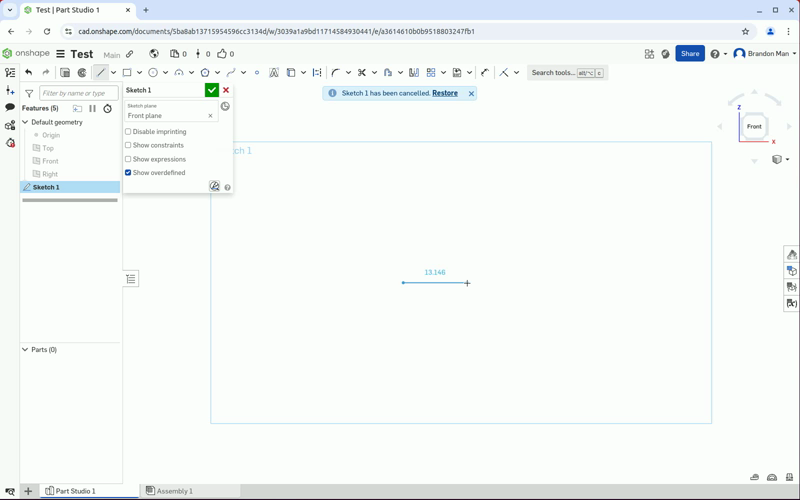
key_down(shift)
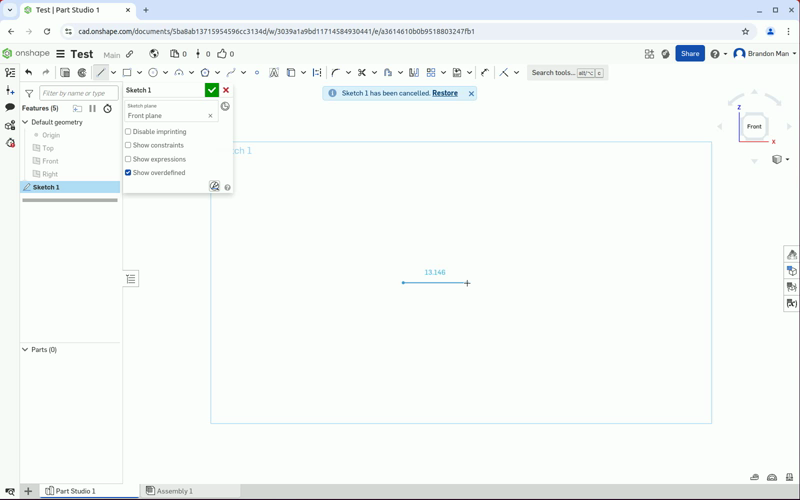
mouse_move(572, 282)
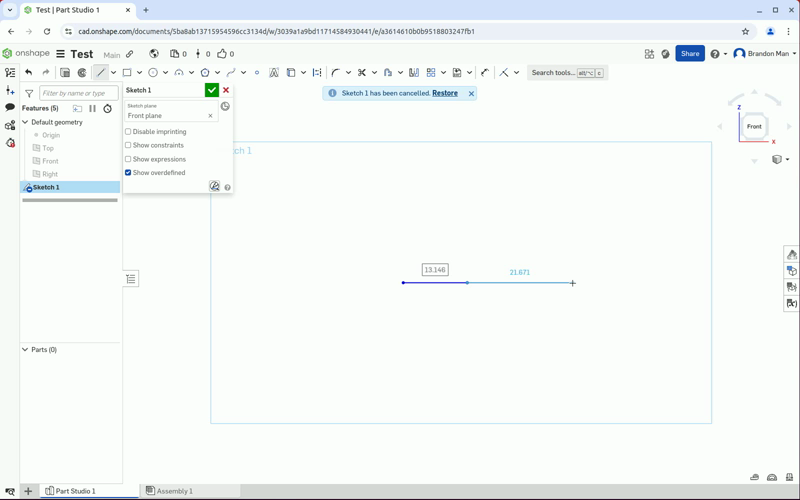
click(572, 282)
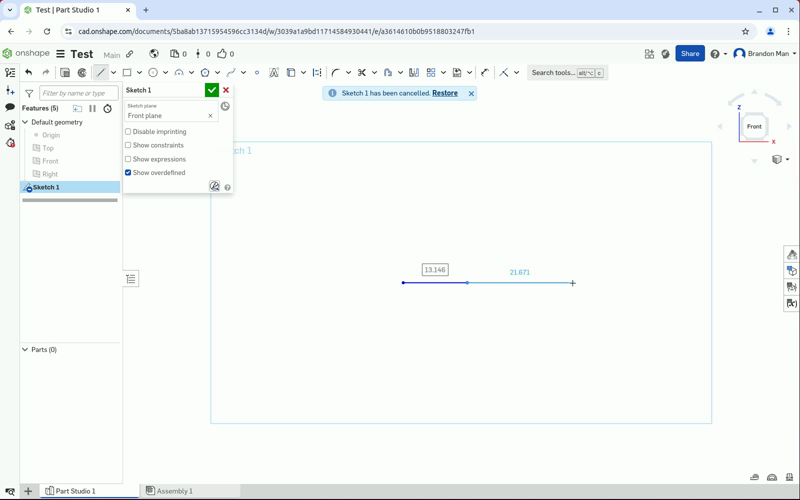
key_up(shift)
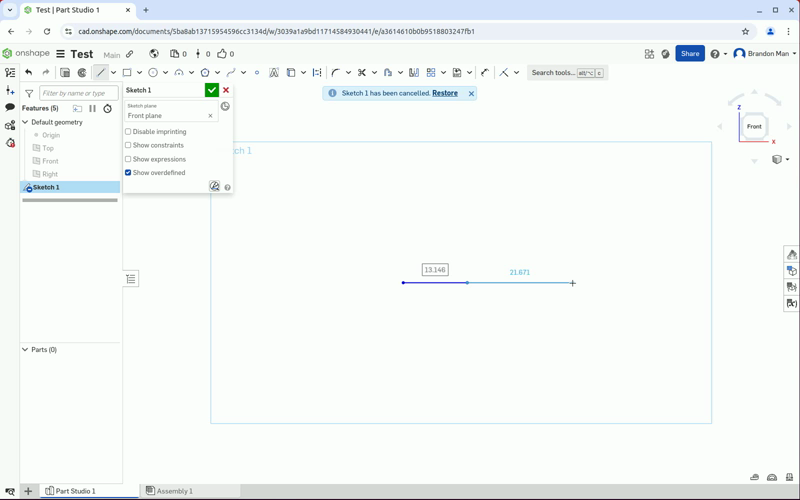
key_down(shift)
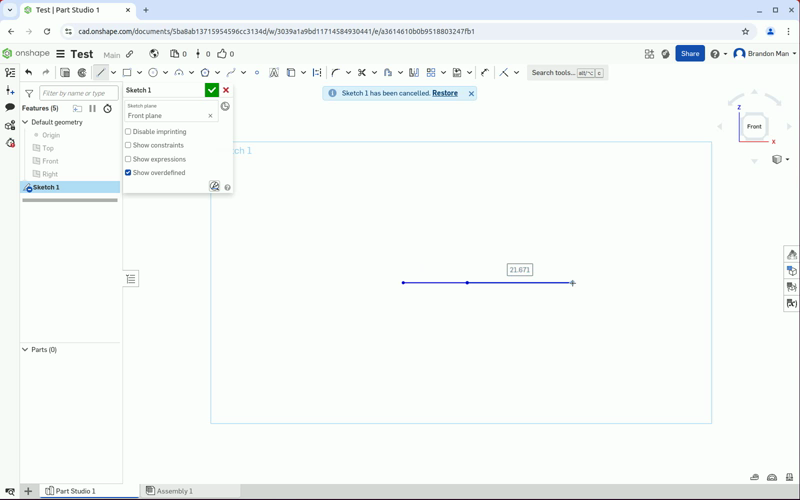
mouse_move(589, 282)
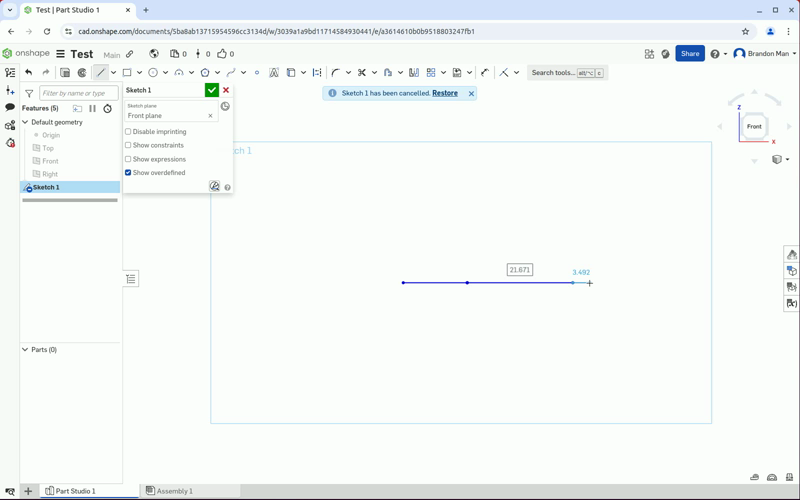
mouse_move(572, 240)
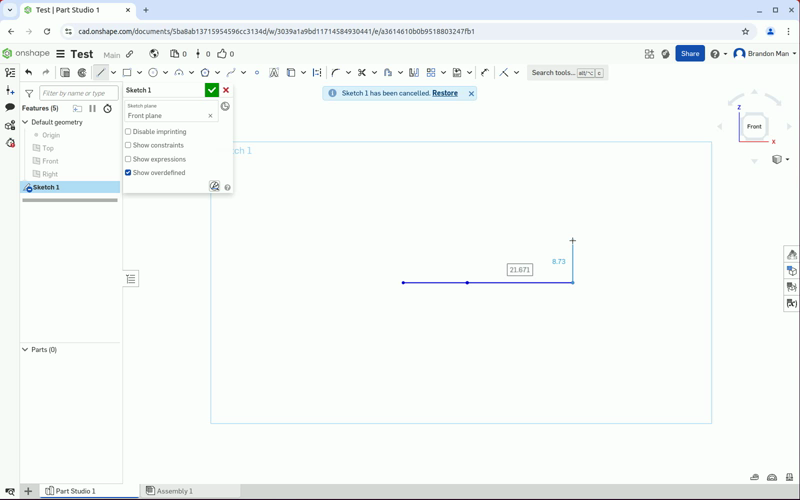
click(572, 240)
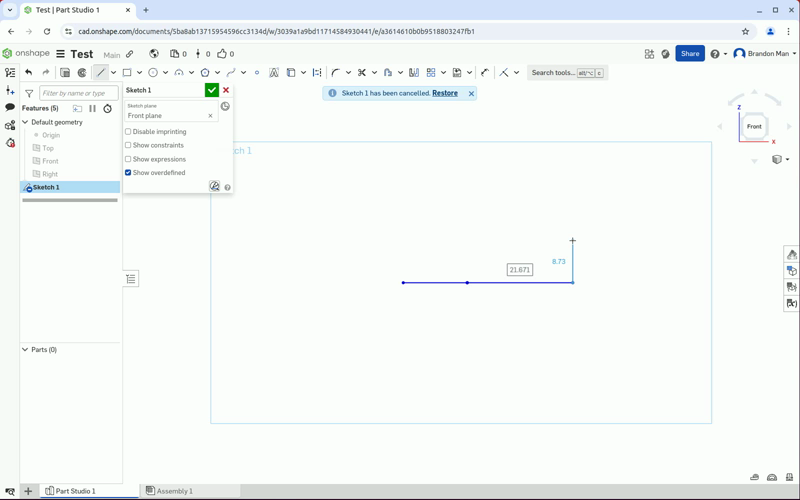
key_up(shift)
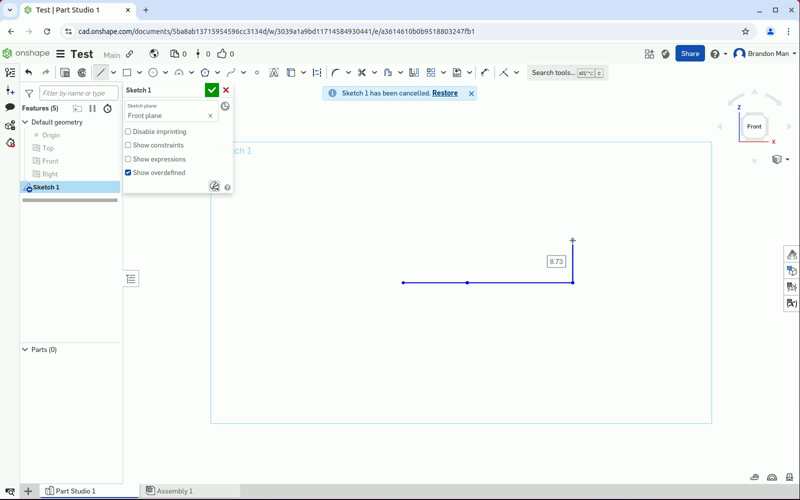
key_down(shift)
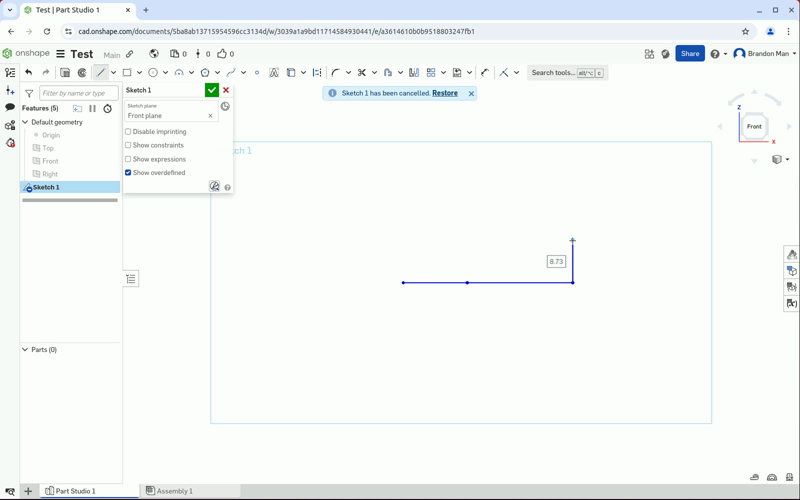
mouse_move(467, 240)
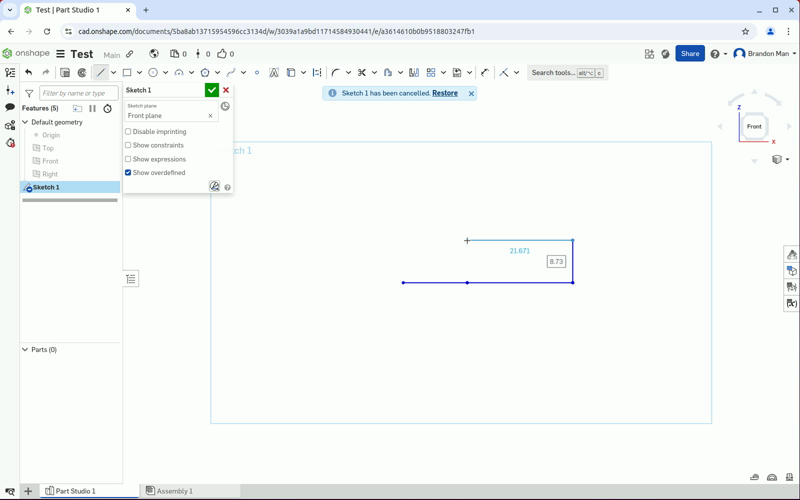
click(467, 240)
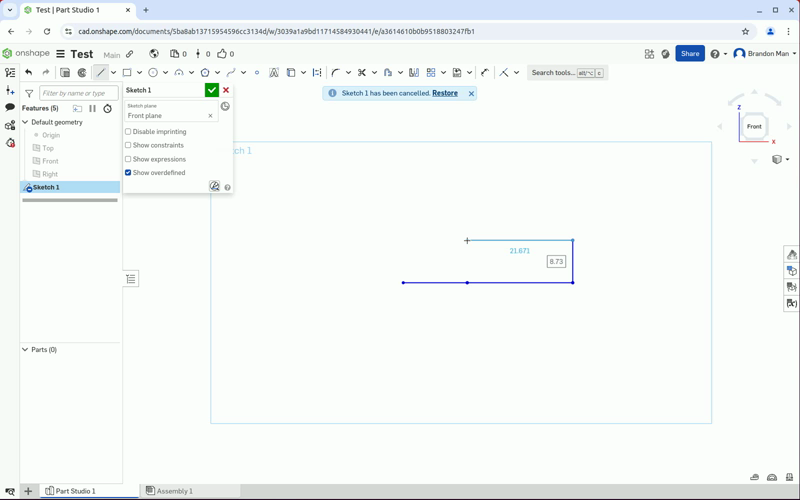
key_up(shift)
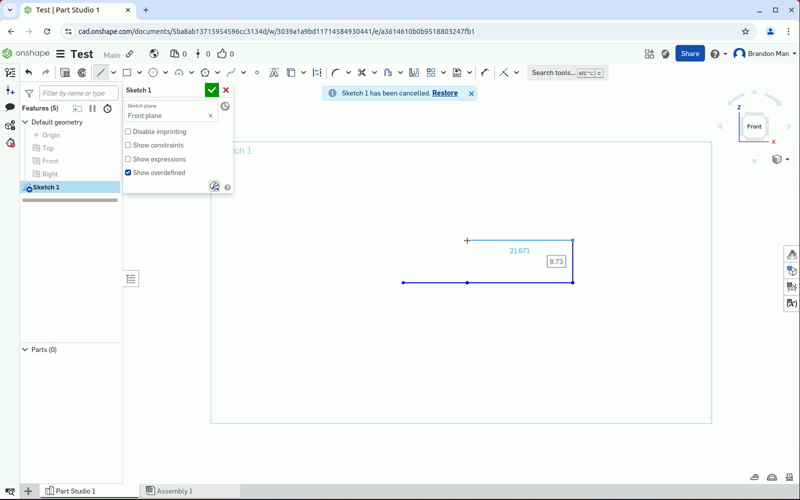
key_down(shift)
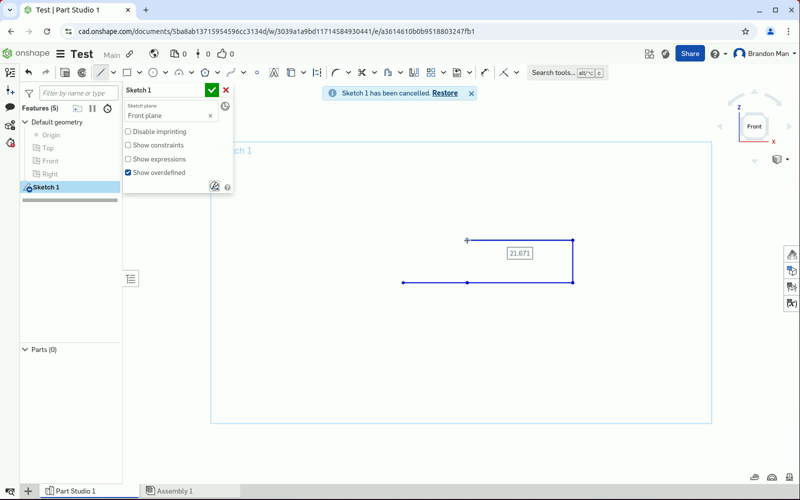
mouse_move(497, 240)
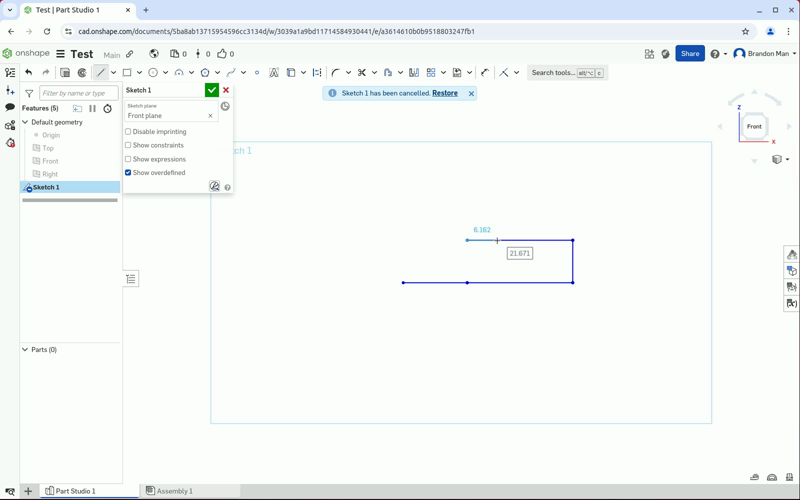
mouse_move(467, 197)
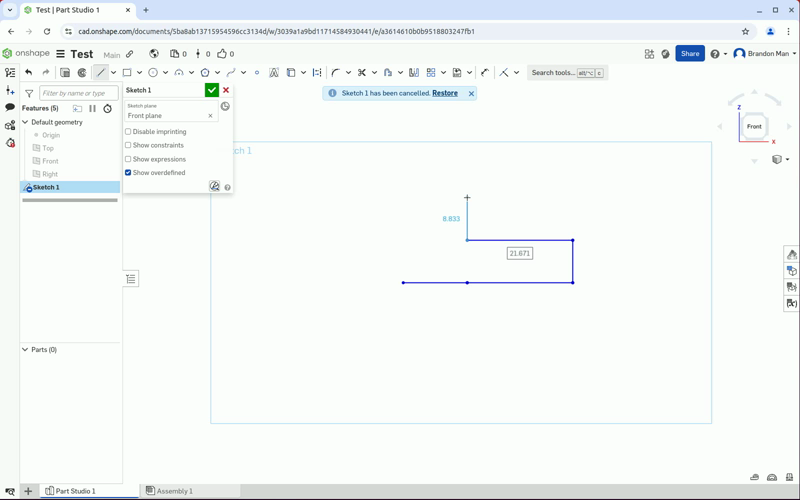
click(467, 197)
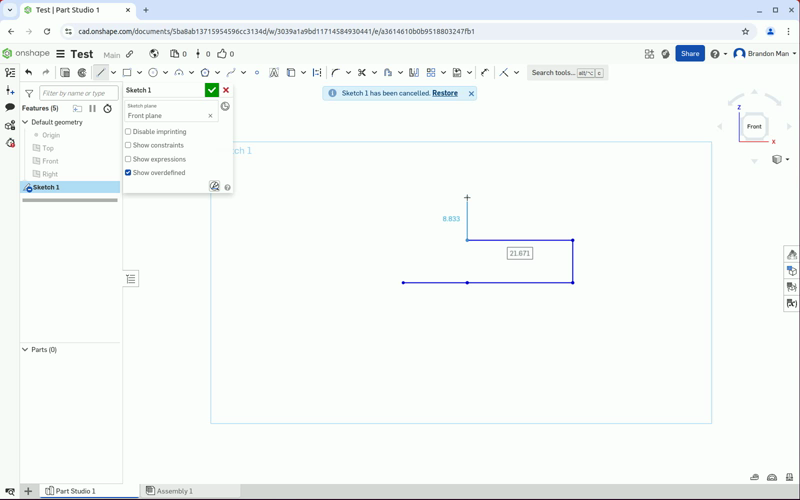
key_up(shift)
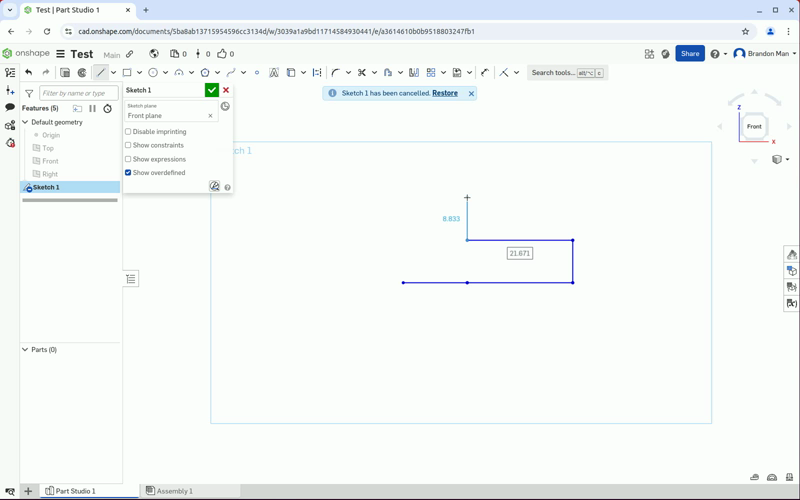
key_down(shift)
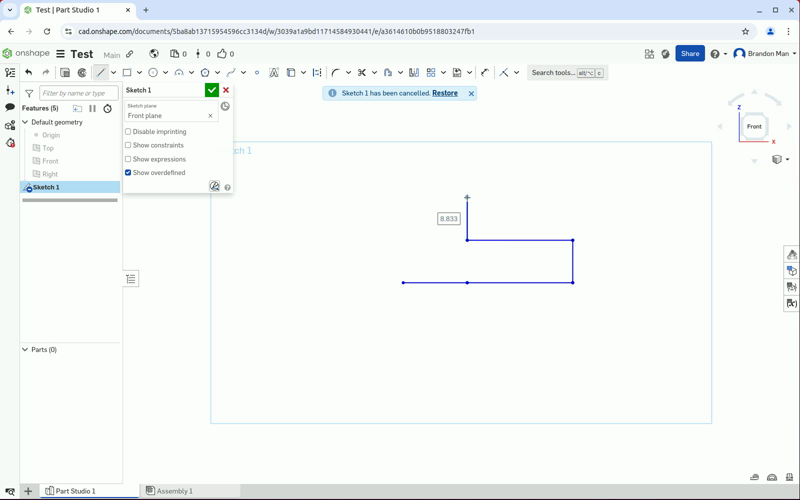
mouse_move(403, 197)
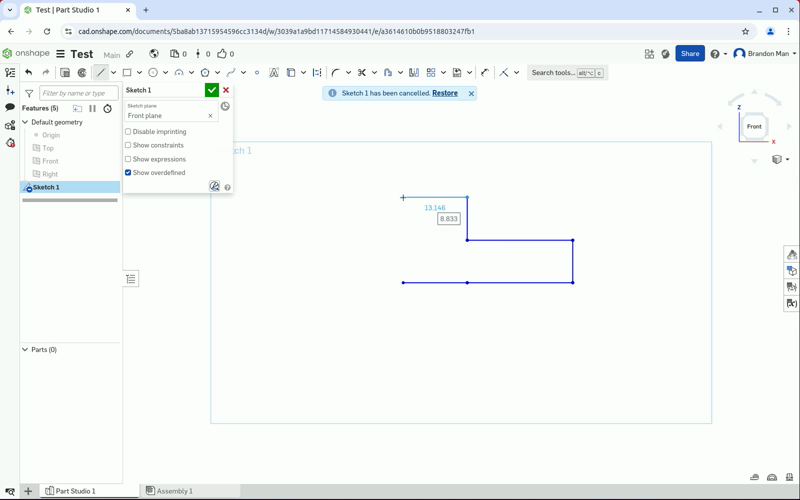
click(403, 197)
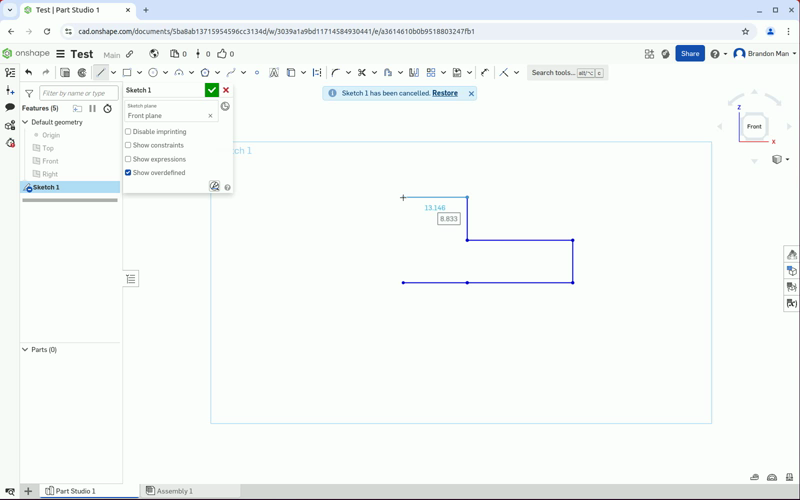
key_up(shift)
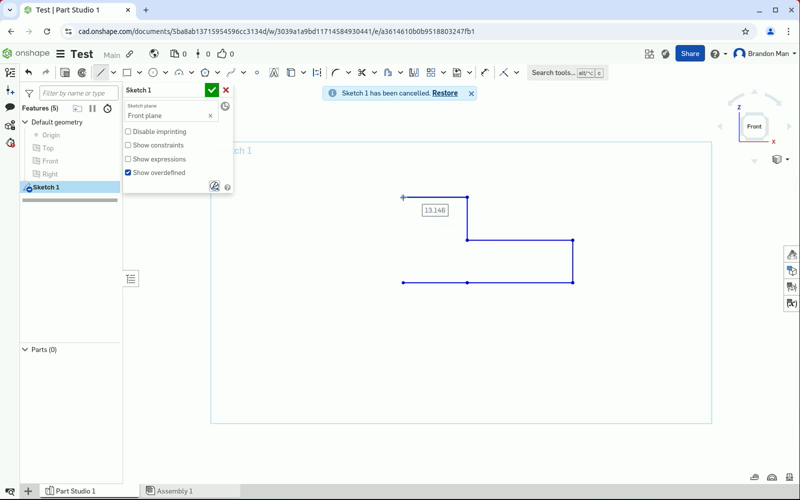
key_down(shift)
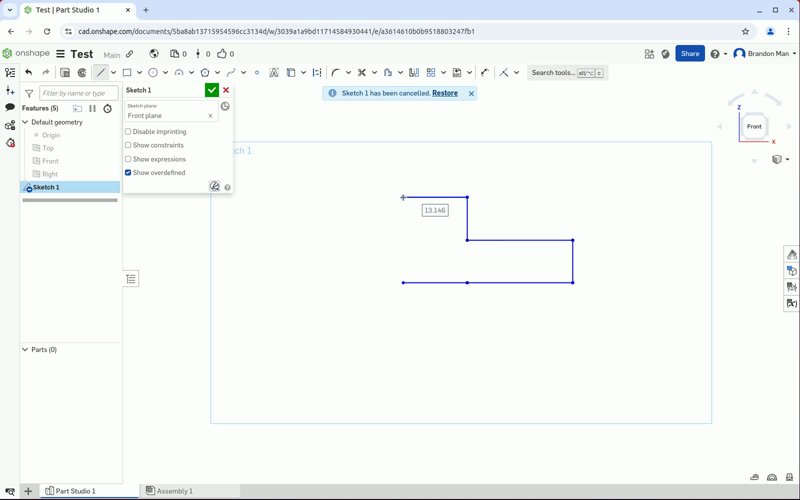
mouse_move(403, 282)
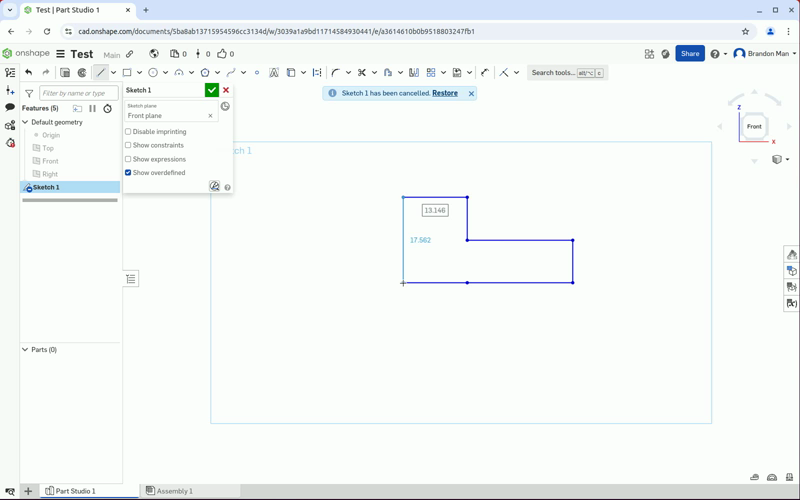
key_up(shift)
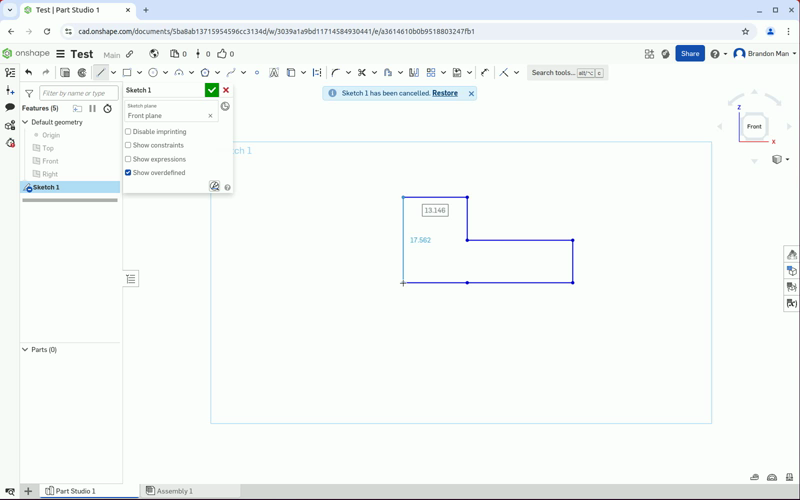
click(403, 282)
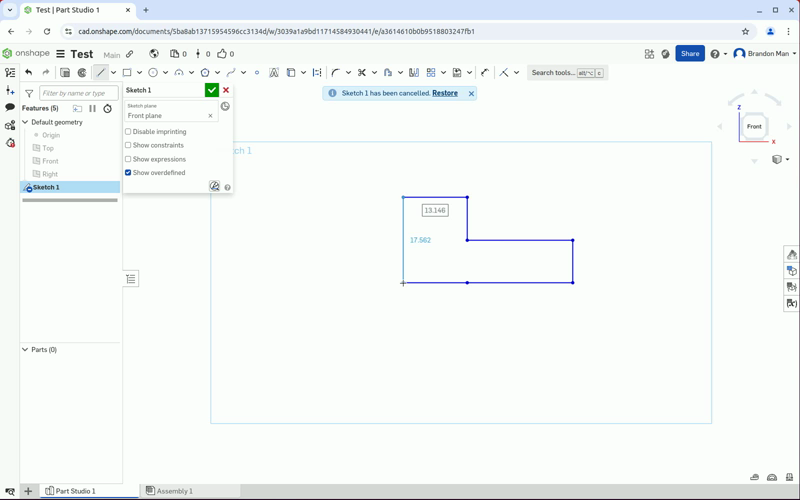
key(esc)
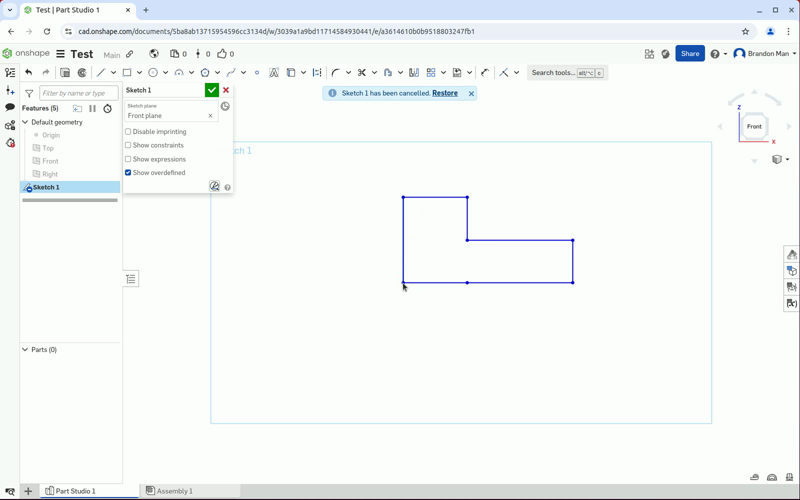
mouse_move(547, 252)
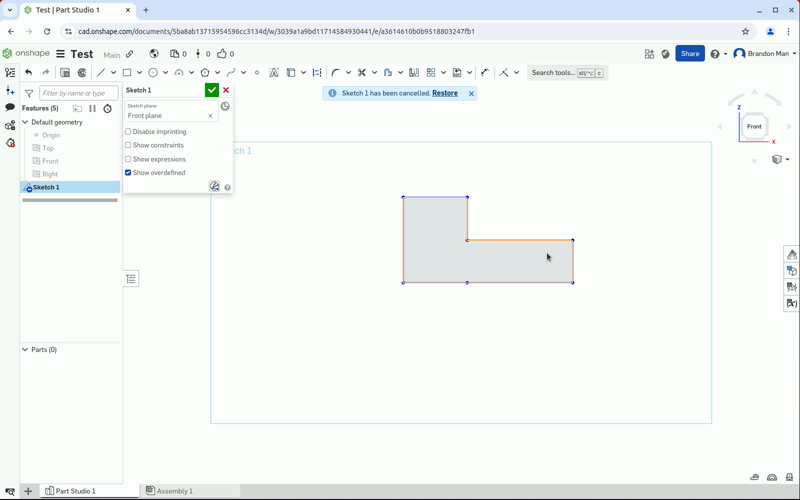
click(547, 252)
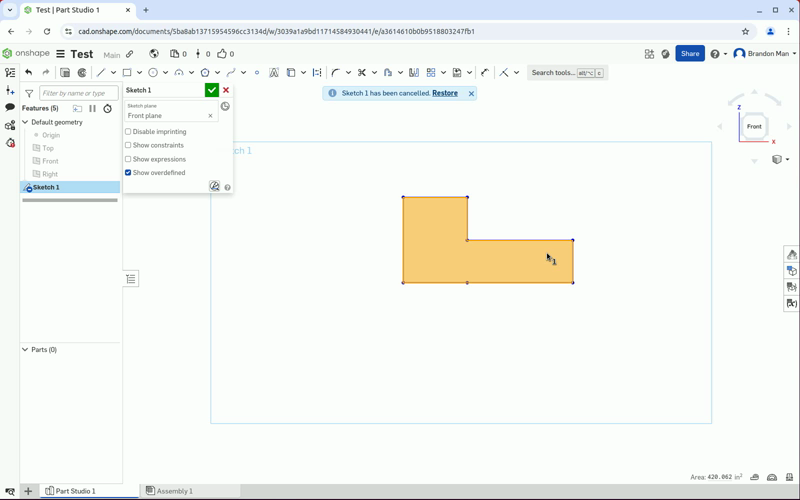
mouse_move(73, 352)
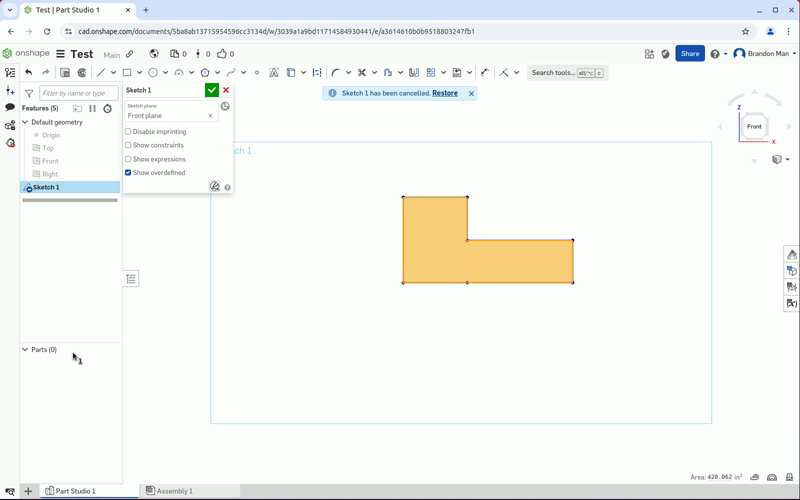
key(shift+y)
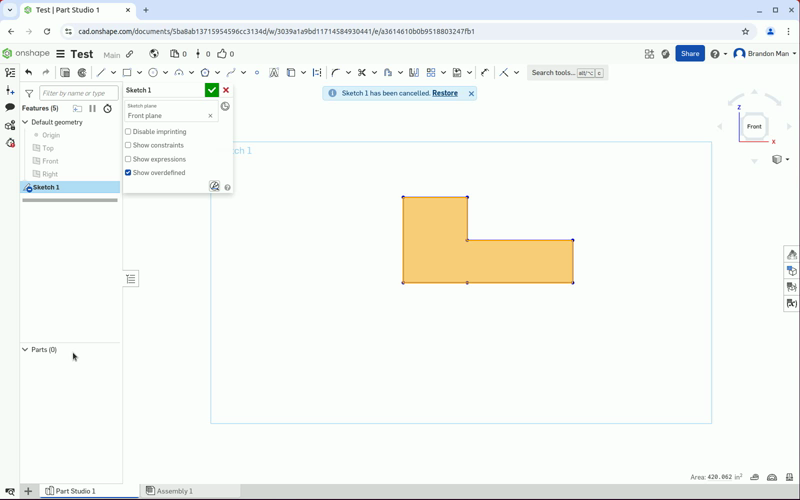
key(shift+e)
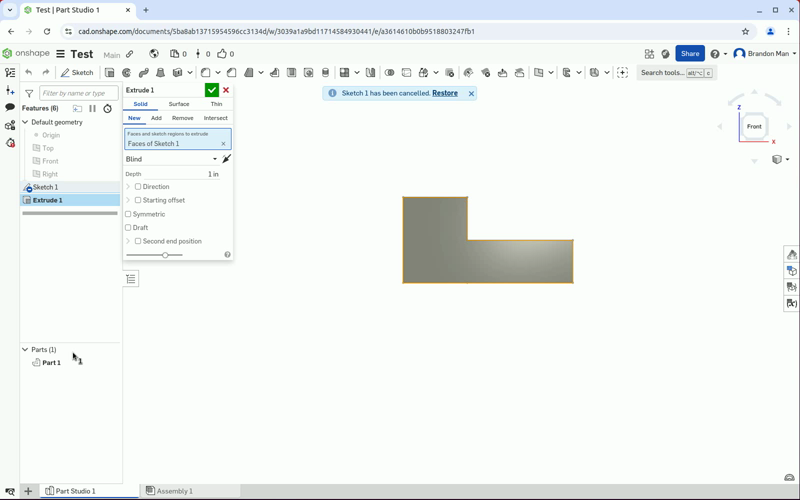
mouse_move(143, 106)
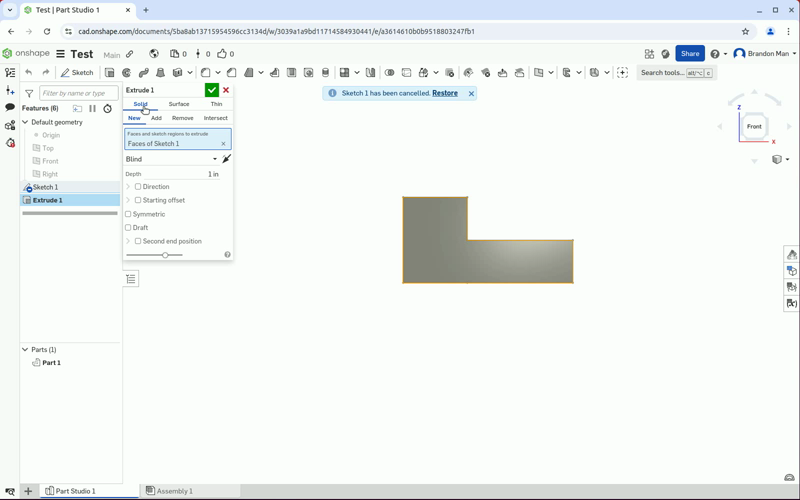
click(143, 106)
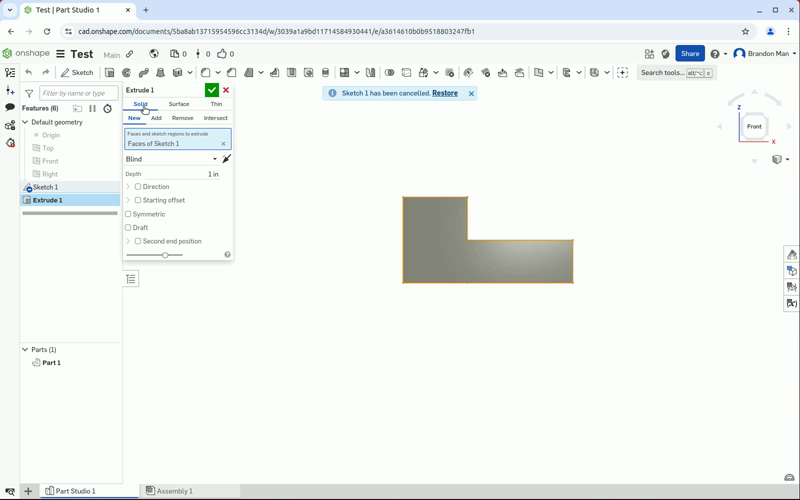
mouse_move(137, 120)
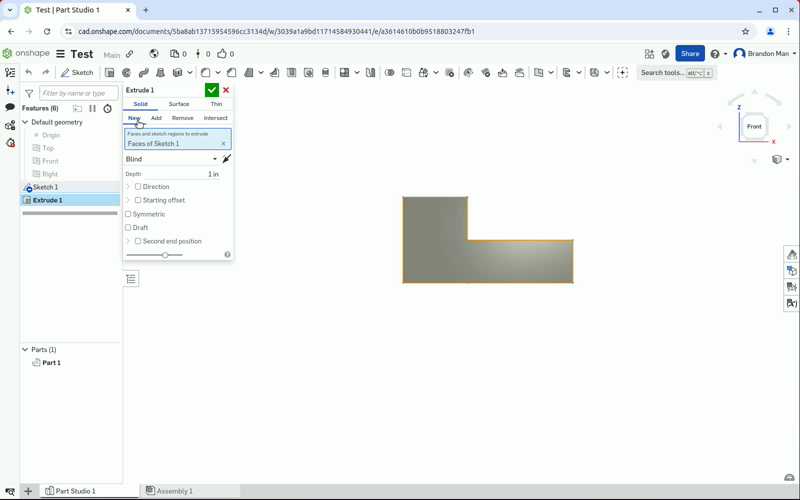
click(137, 120)
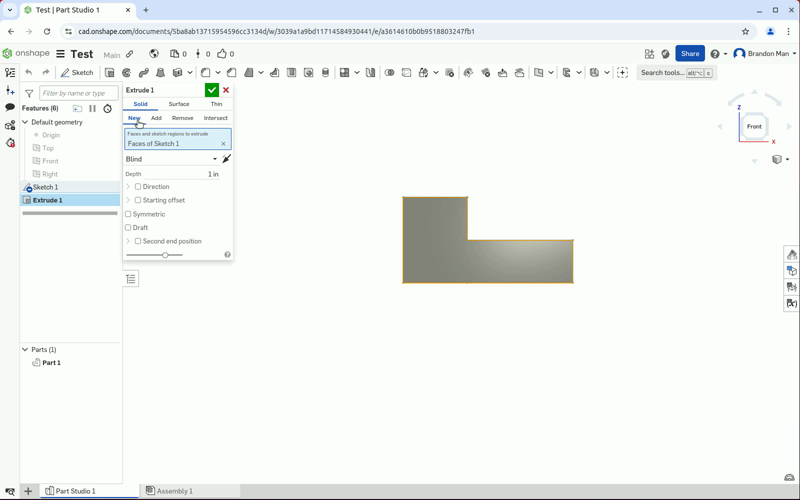
key(tab, 4)
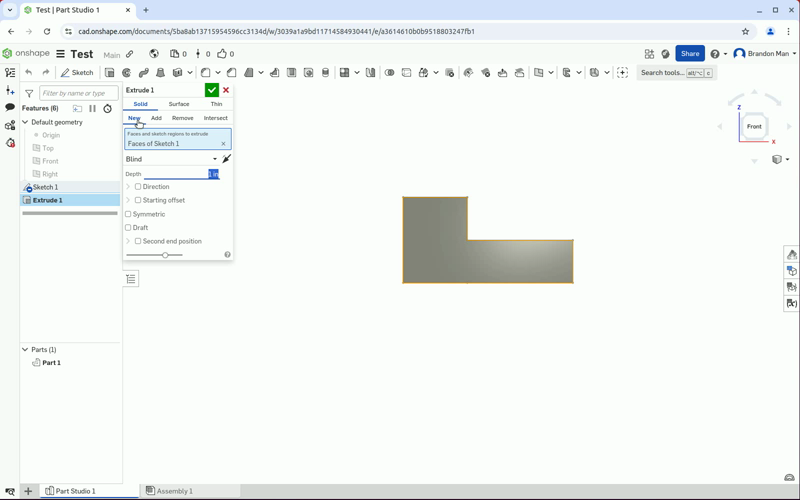
text(17.331)
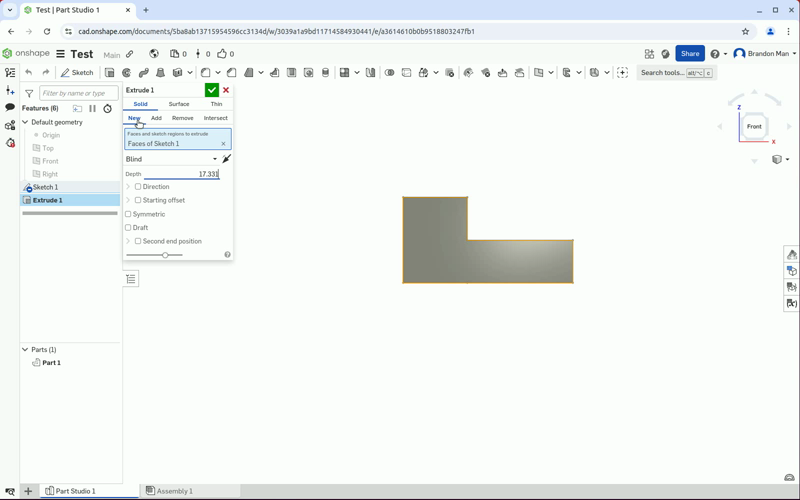
key(enter)
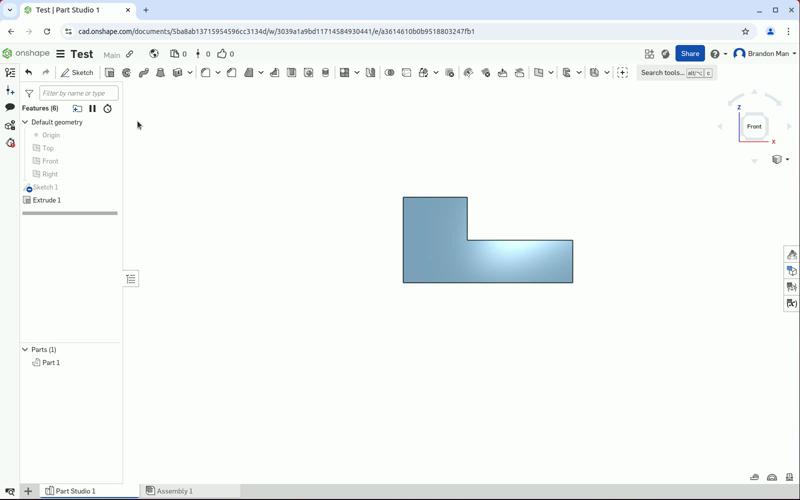
key(shift+h)
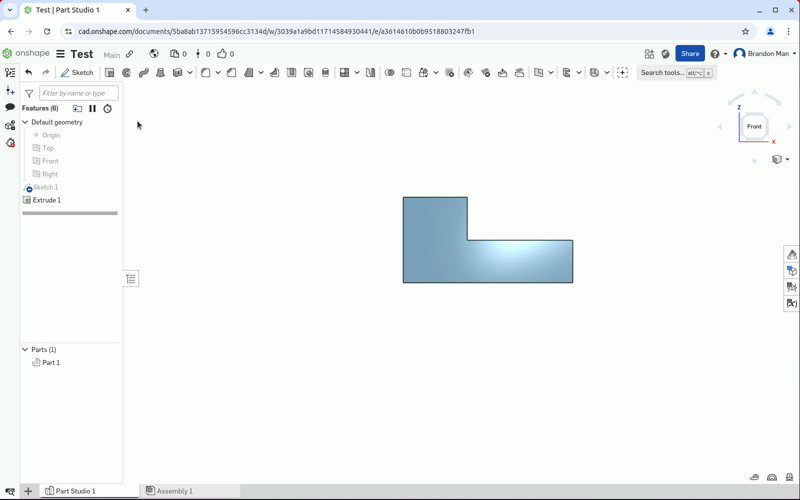
key(shift+h)
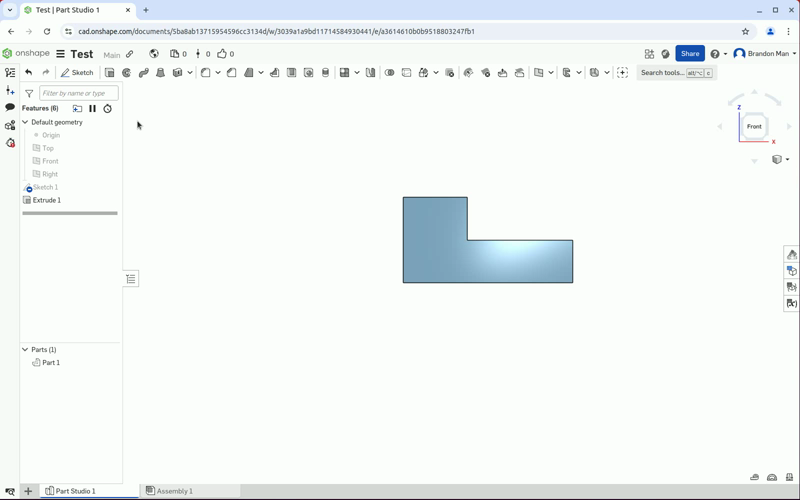
mouse_move(73, 189)
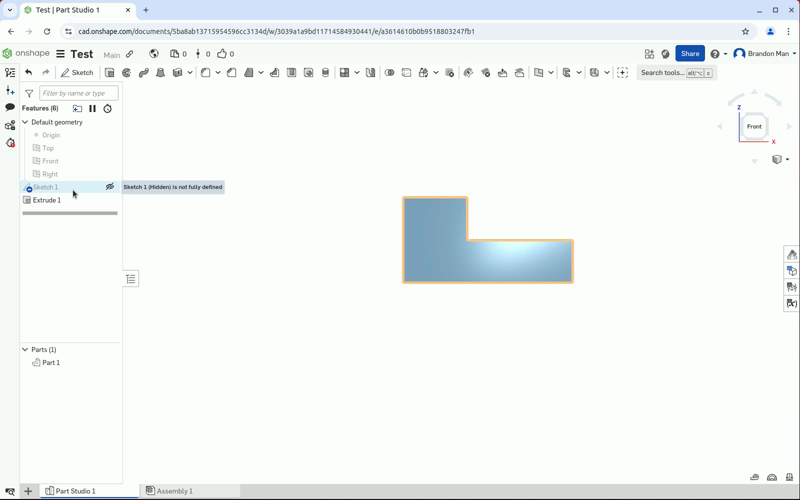
click(73, 189)
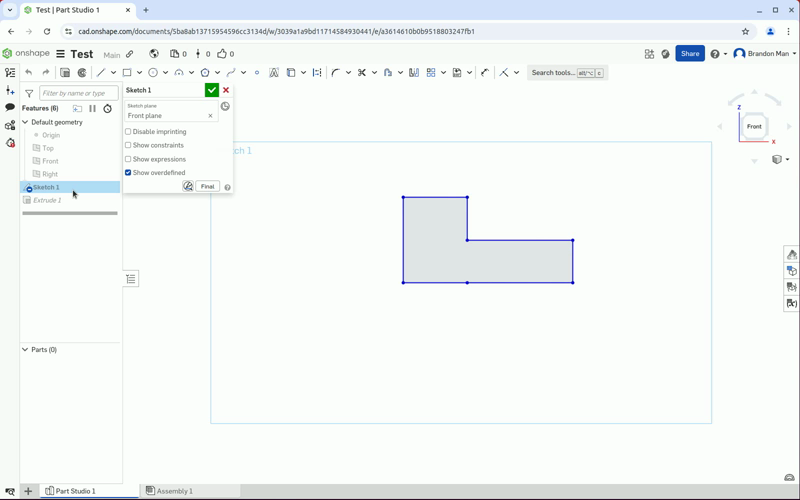
mouse_move(229, 92)
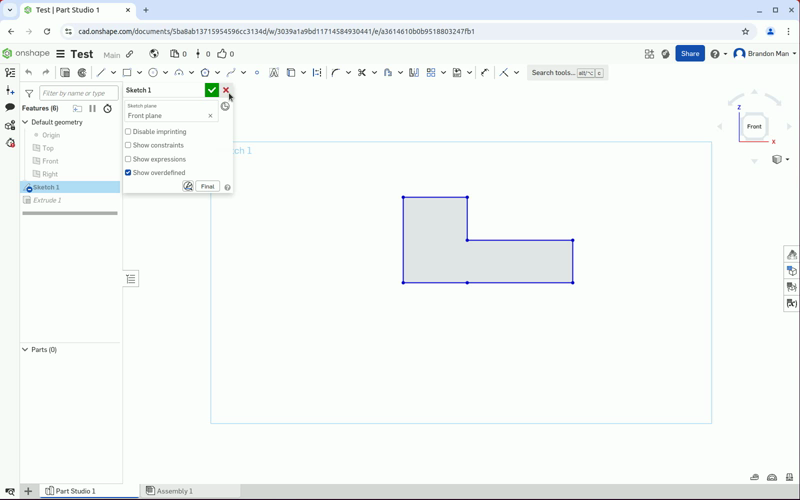
click(229, 92)
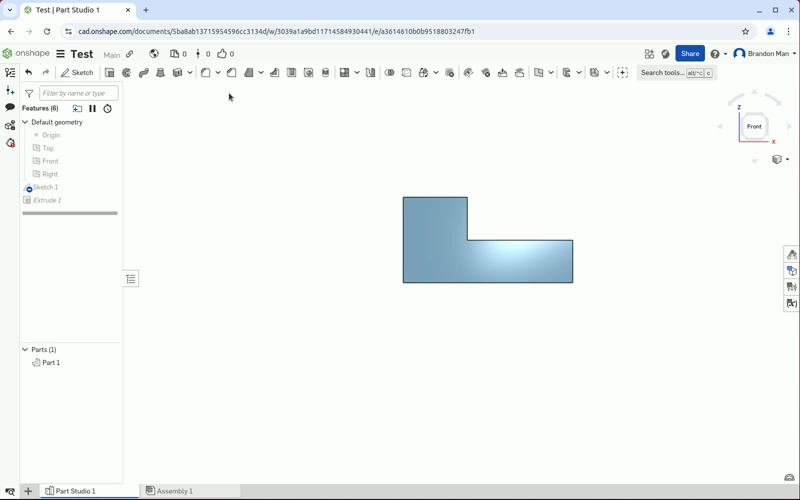
mouse_move(73, 352)
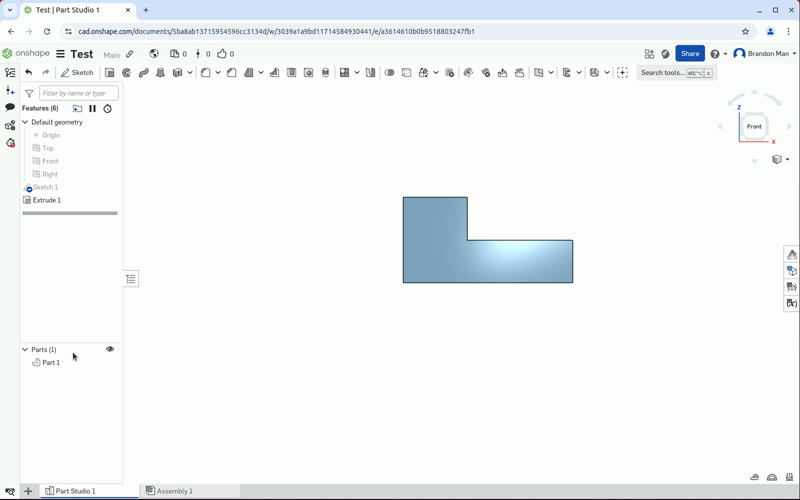
key(y)
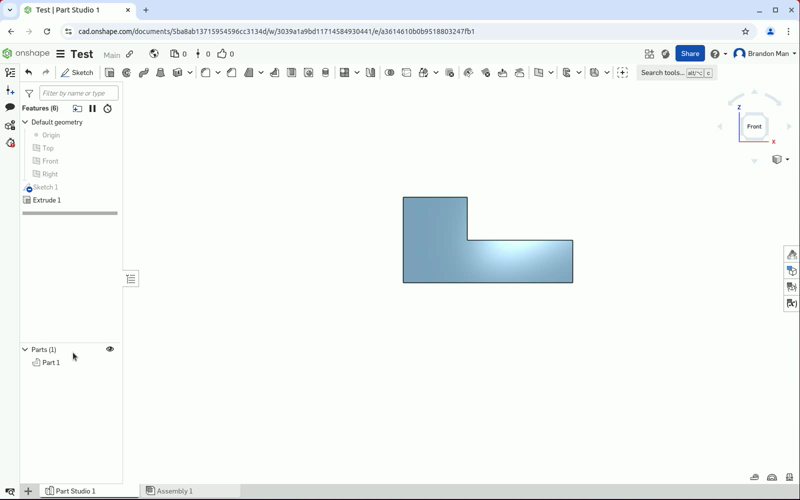
key(shift+p)
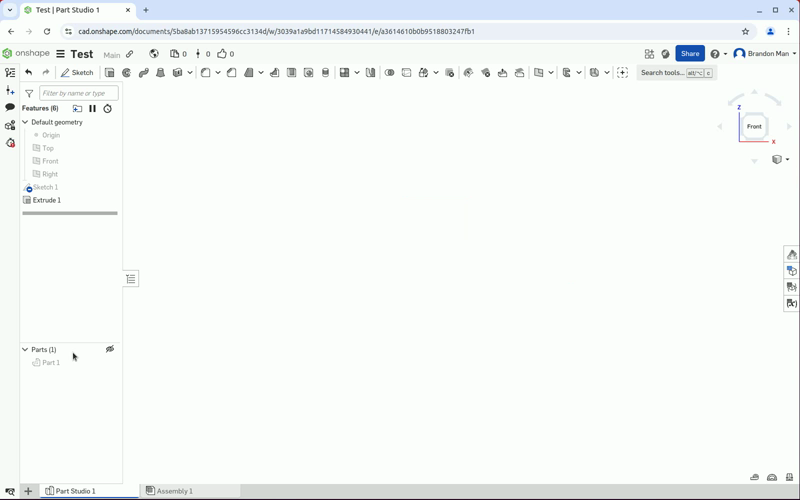
key(space)
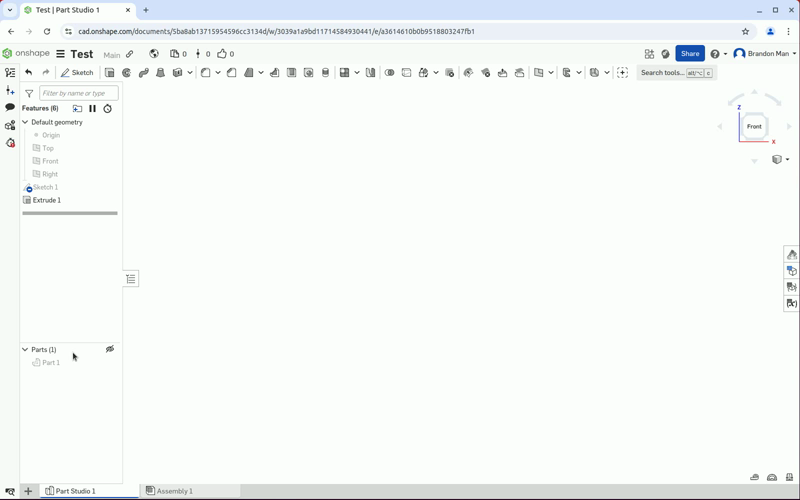
key_down(shift)
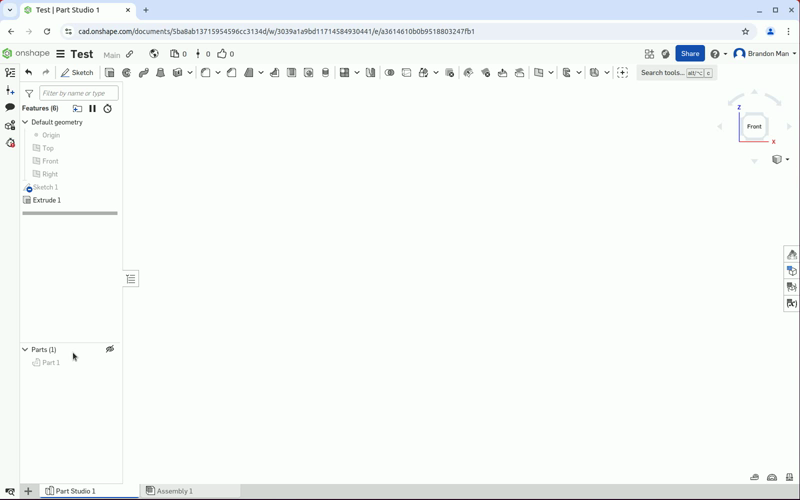
key(down)
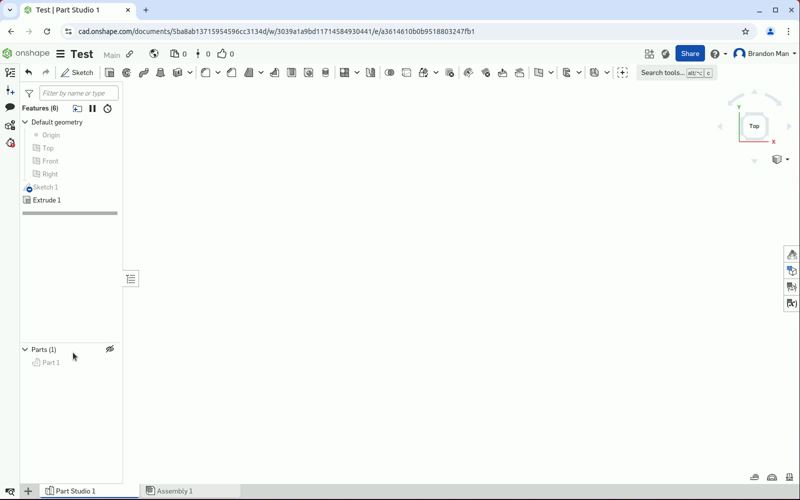
key_up(shift)
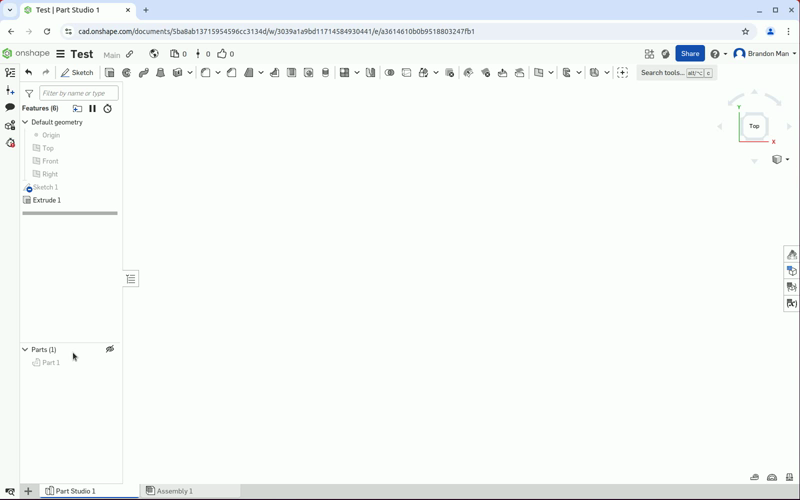
mouse_move(73, 352)
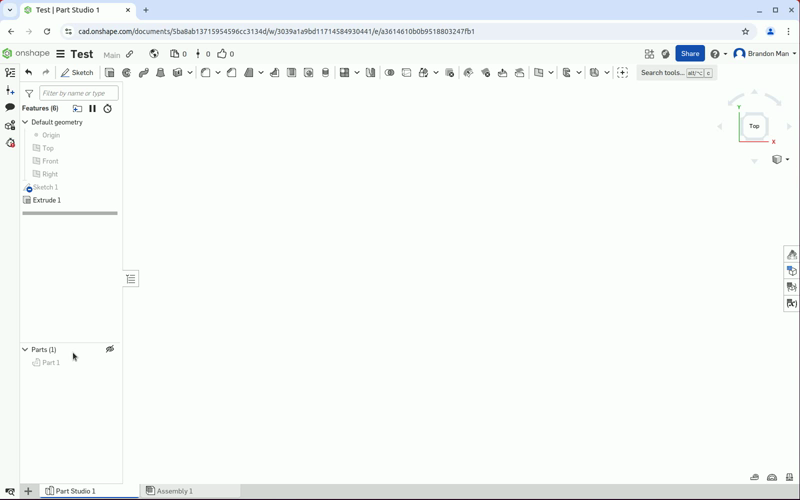
key(shift+y)
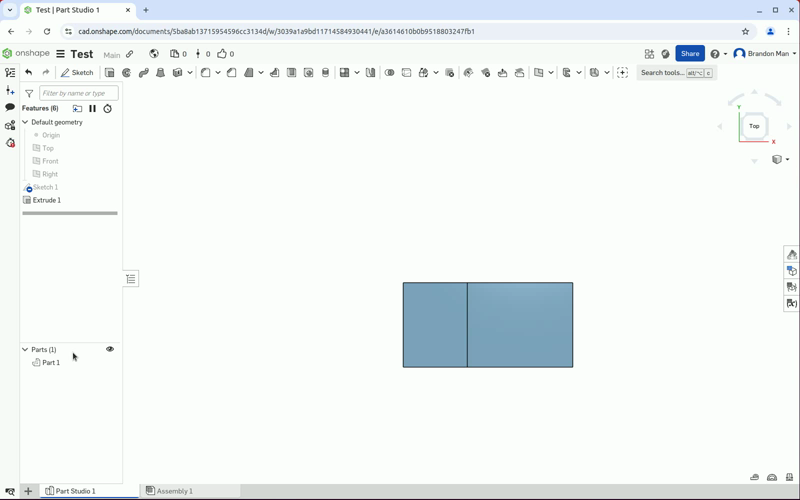
mouse_move(541, 75)
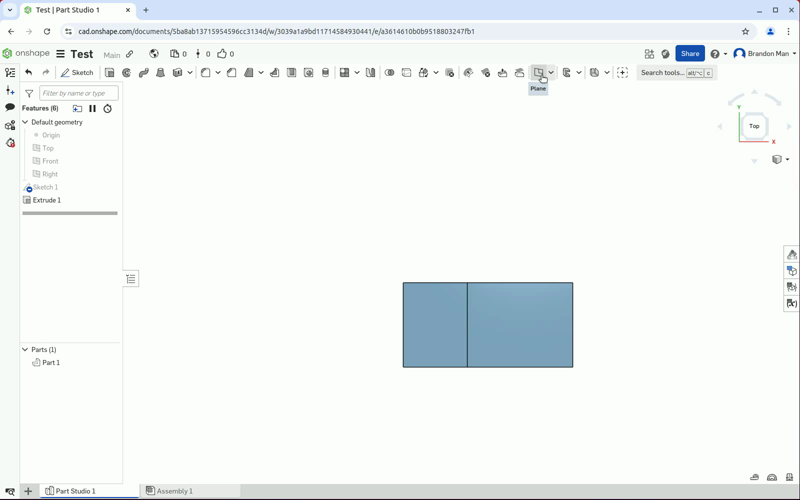
click(541, 75)
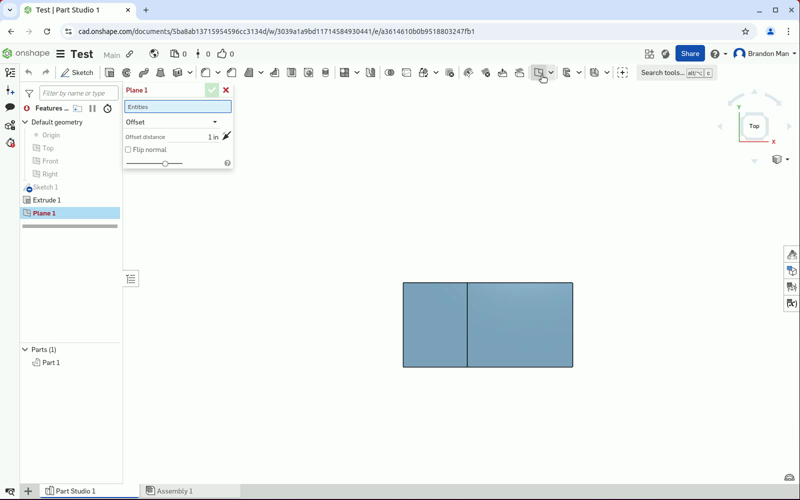
mouse_move(73, 150)
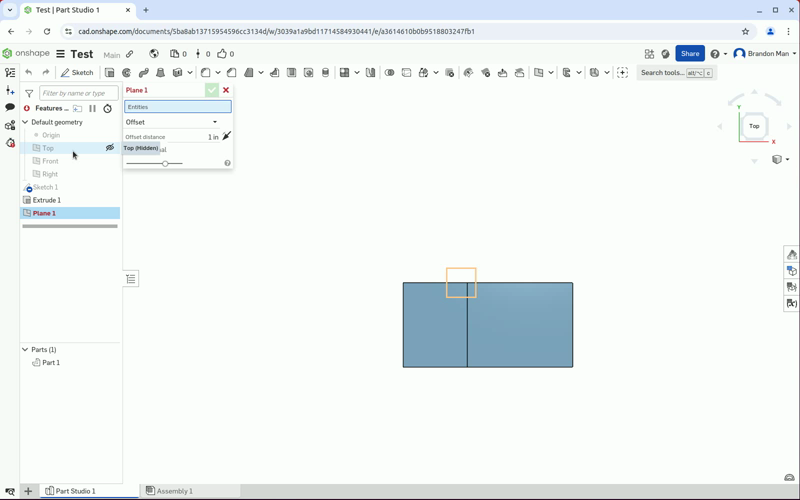
click(73, 150)
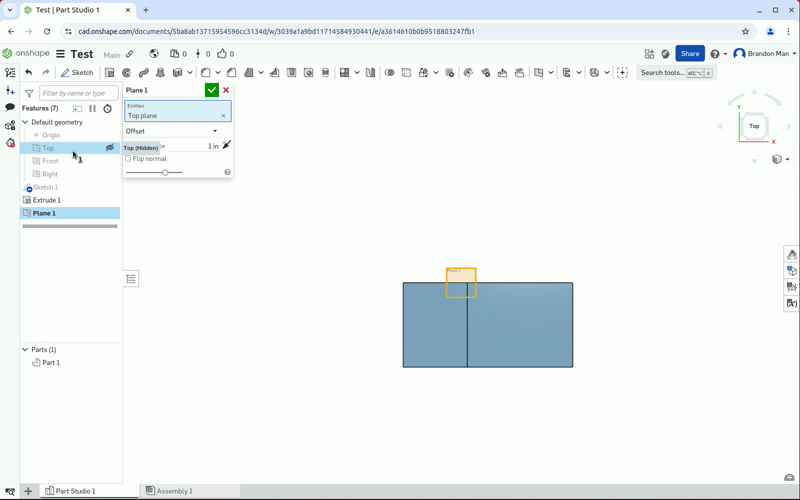
key(tab, 2)
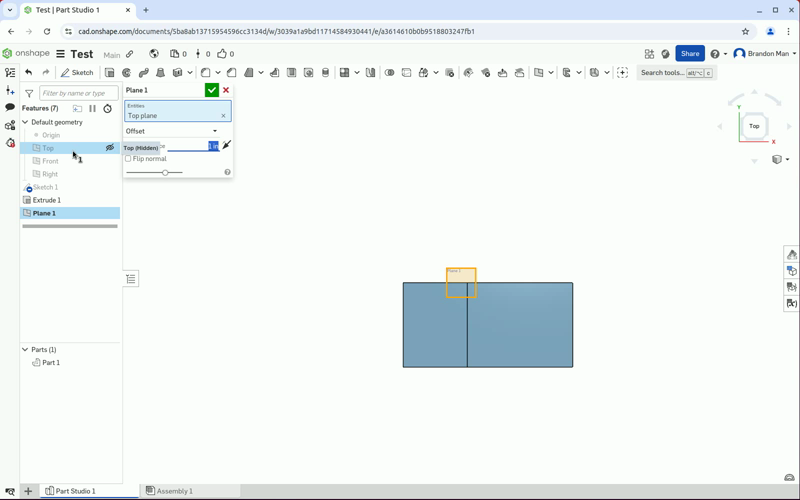
text(8.658)
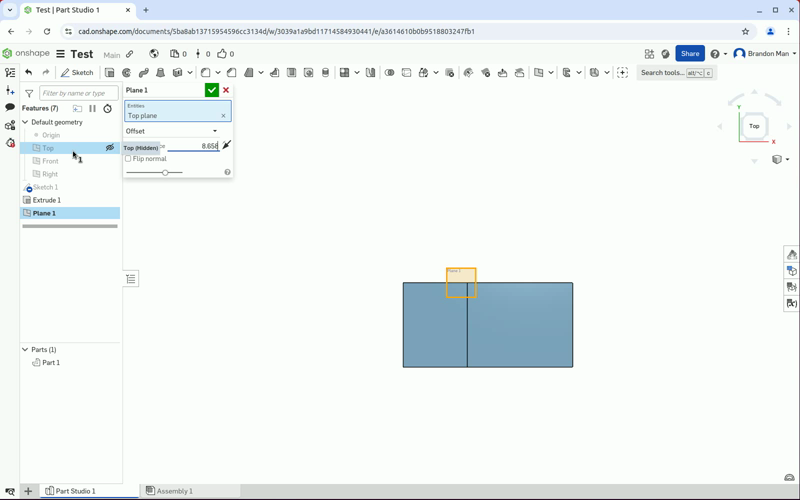
key(enter, 2)
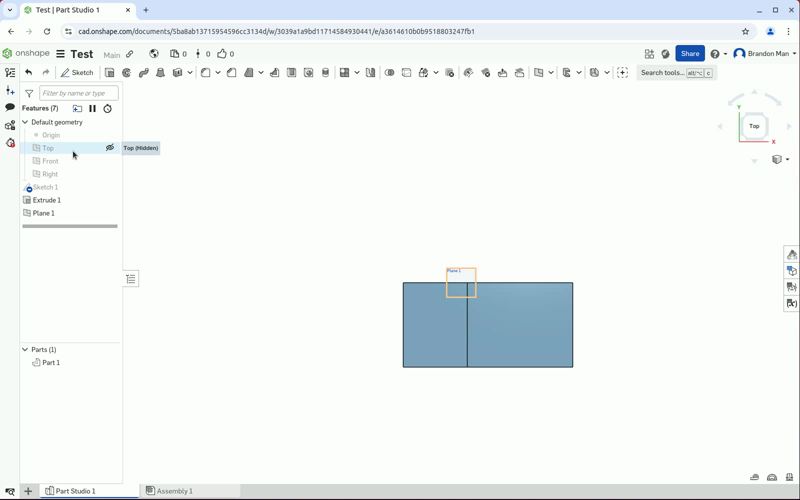
key(shift+s)
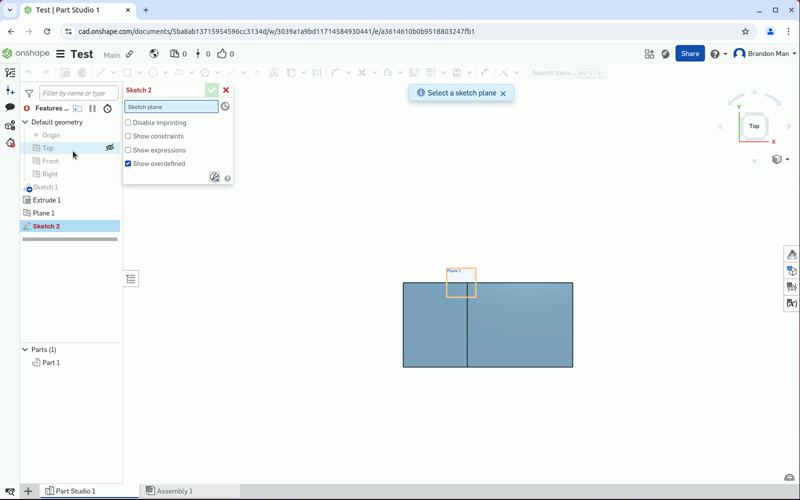
mouse_move(73, 215)
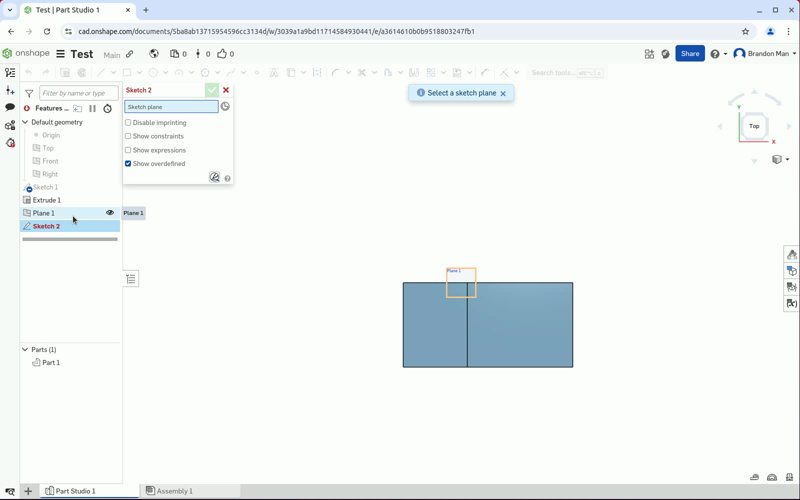
click(73, 215)
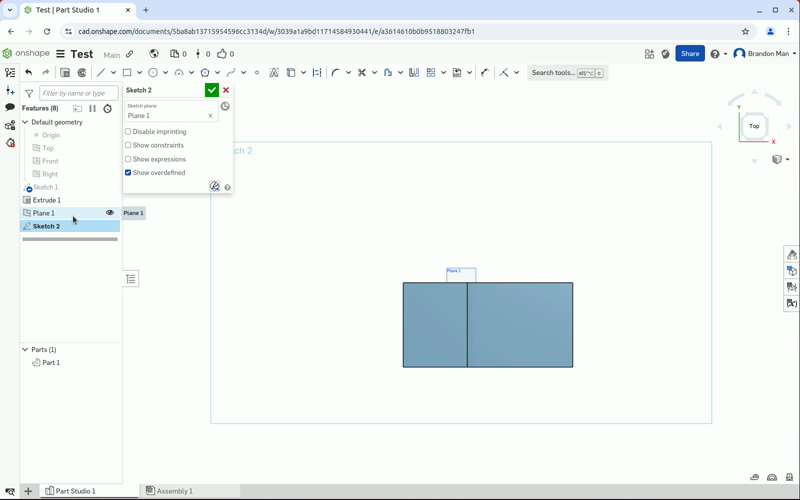
mouse_move(73, 352)
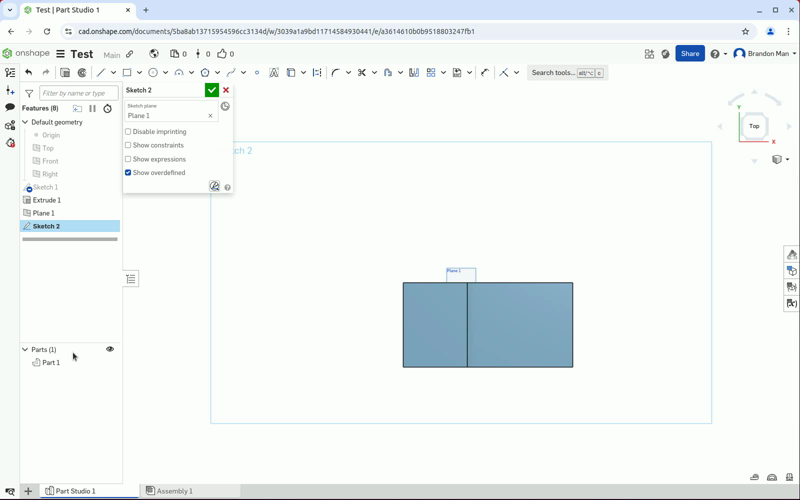
key(y)
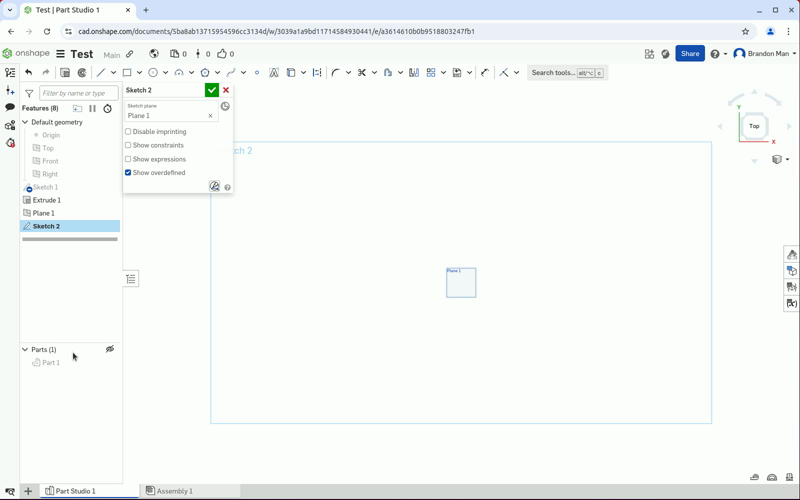
key(l)
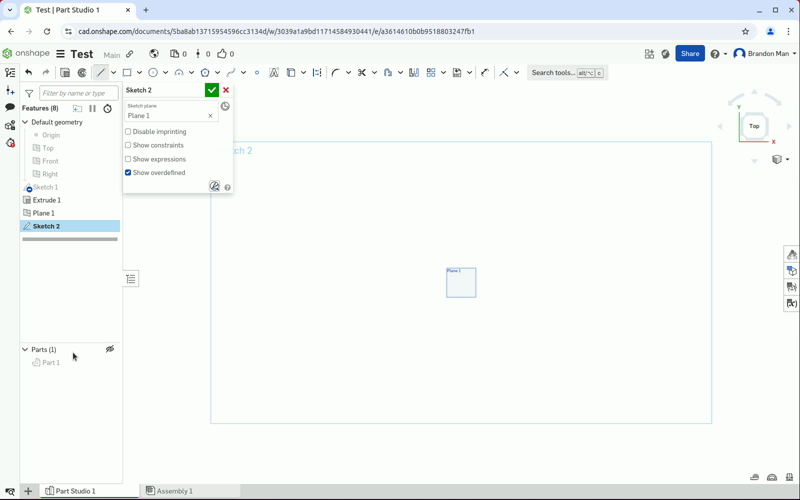
key_down(shift)
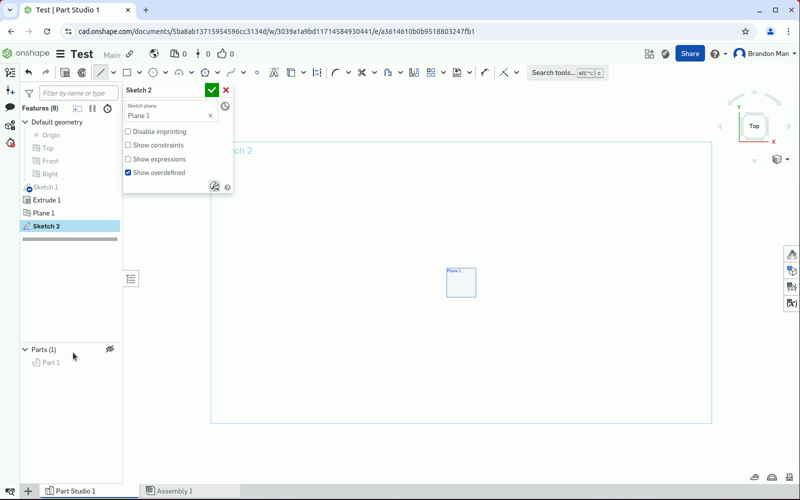
mouse_move(489, 367)
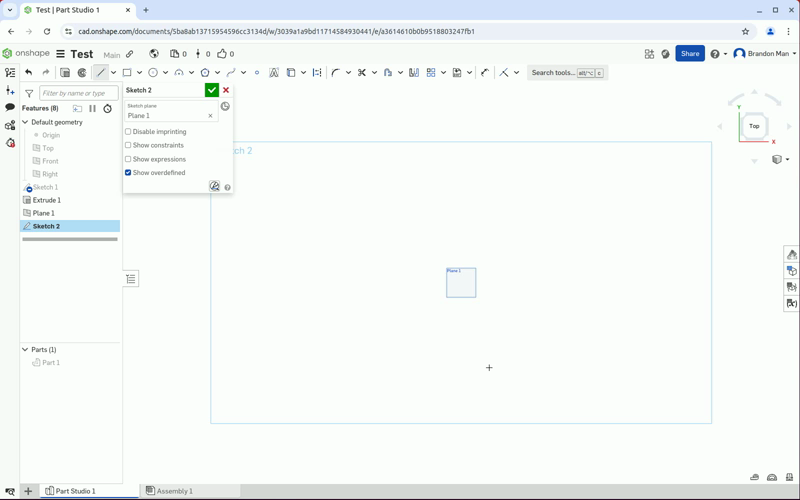
click(489, 367)
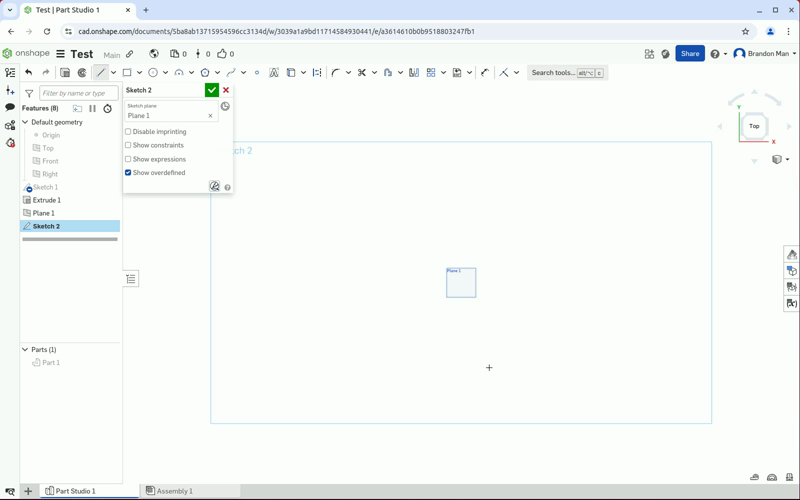
key_up(shift)
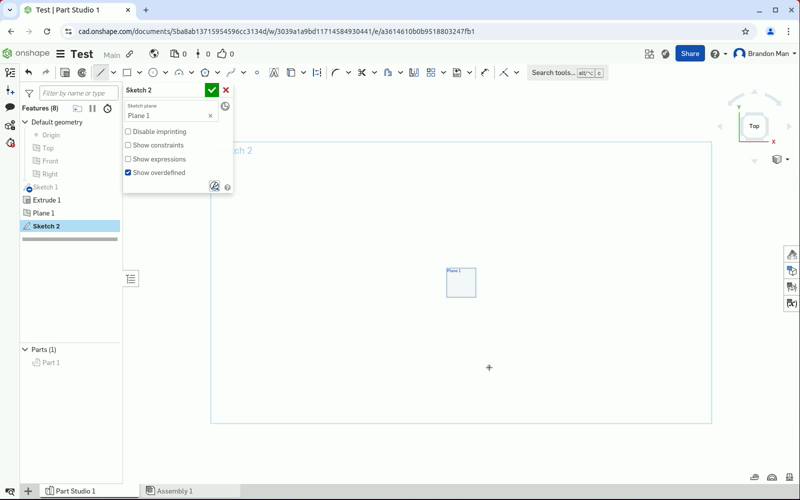
key_down(shift)
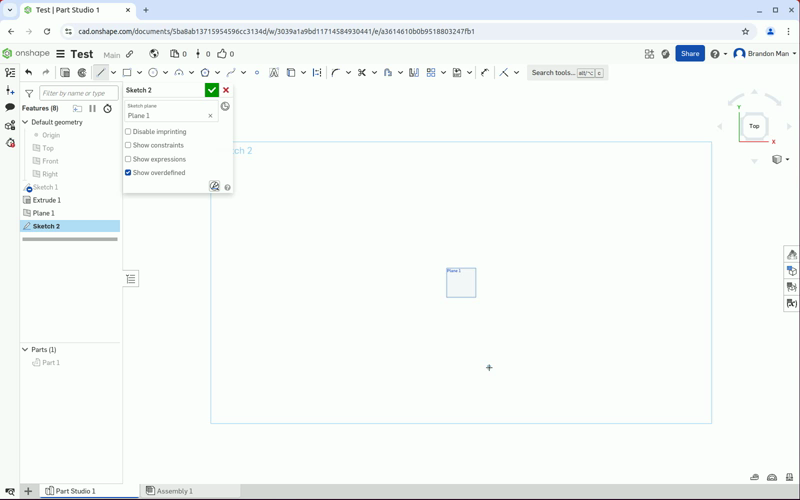
mouse_move(573, 367)
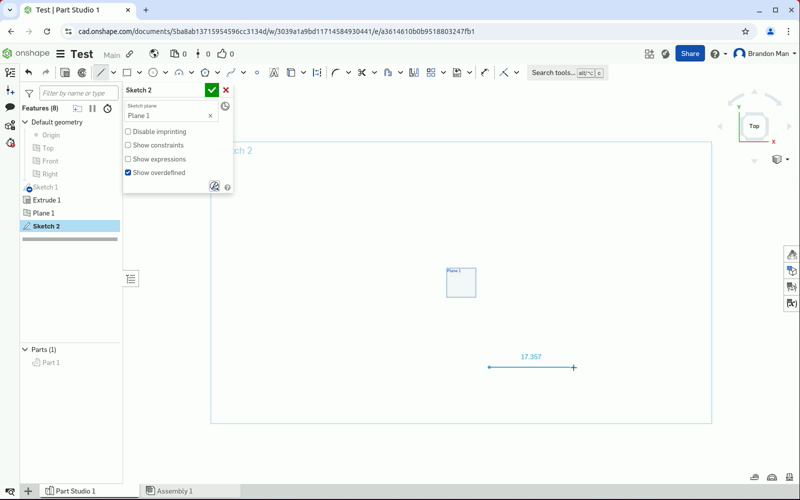
click(573, 367)
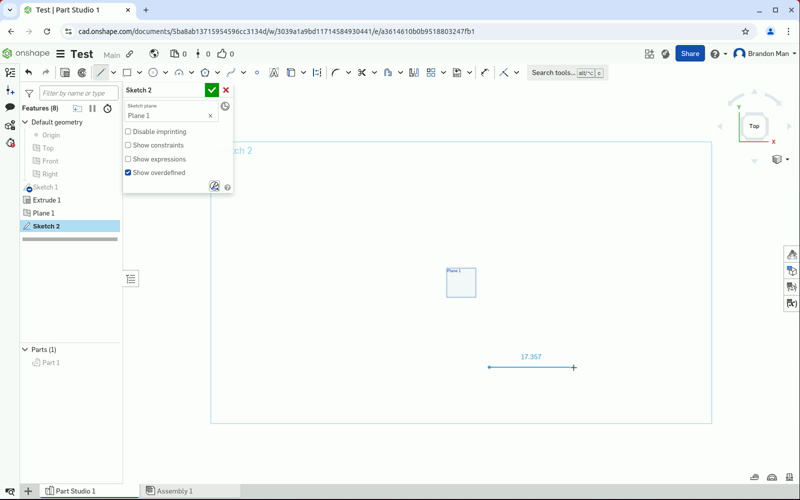
key_up(shift)
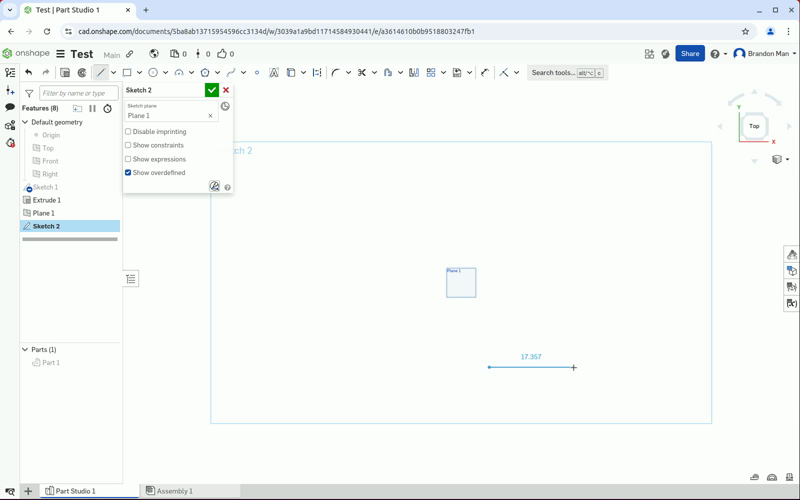
key_down(shift)
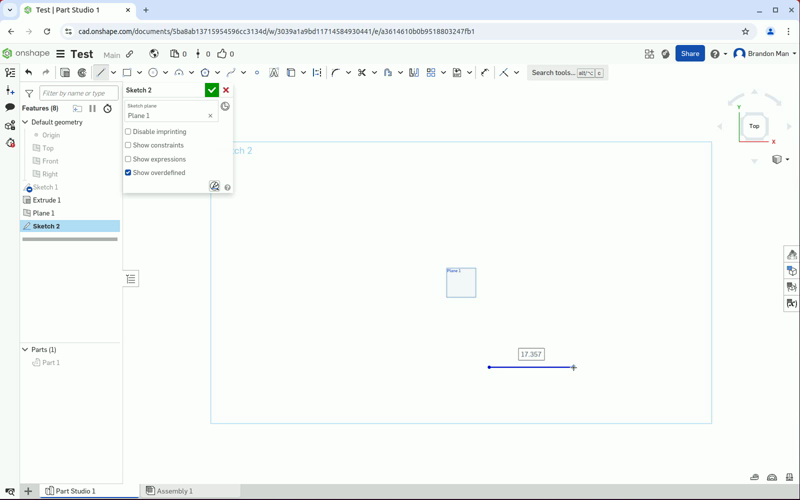
mouse_move(573, 303)
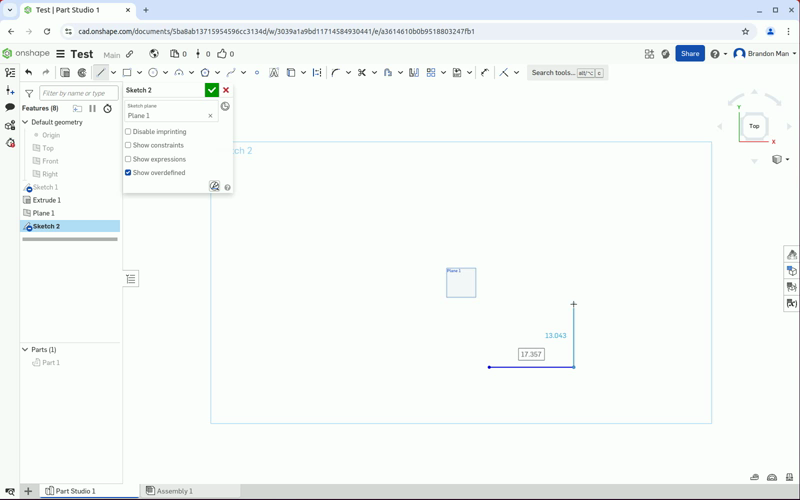
click(573, 303)
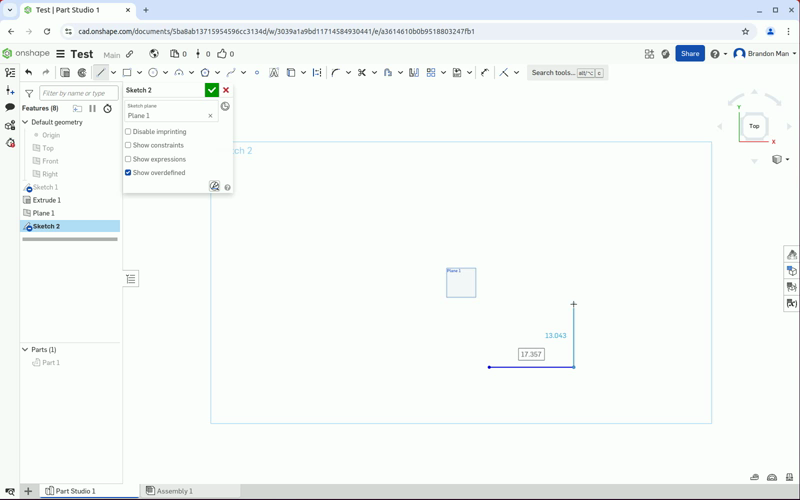
key_up(shift)
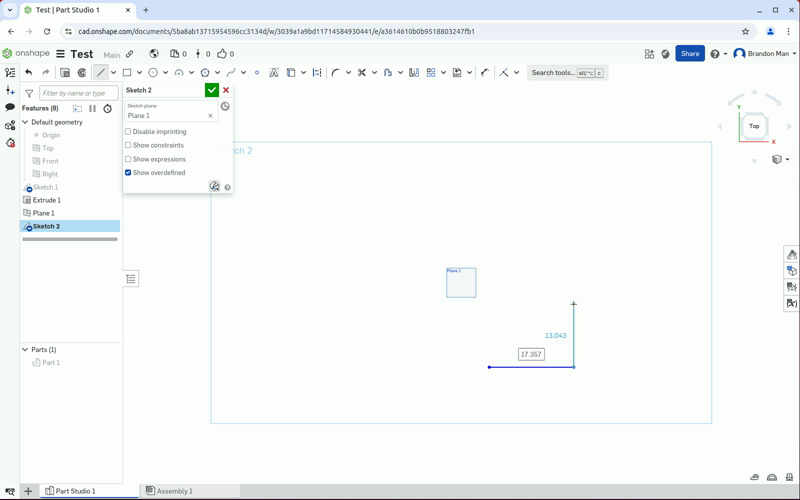
key_down(shift)
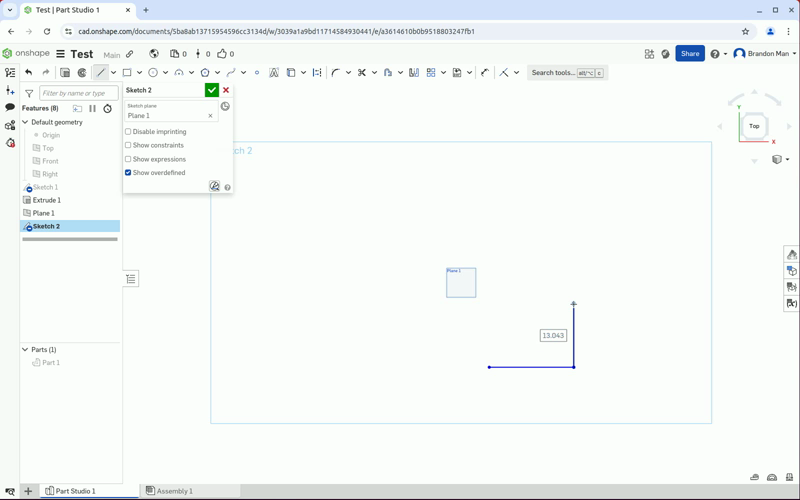
mouse_move(489, 303)
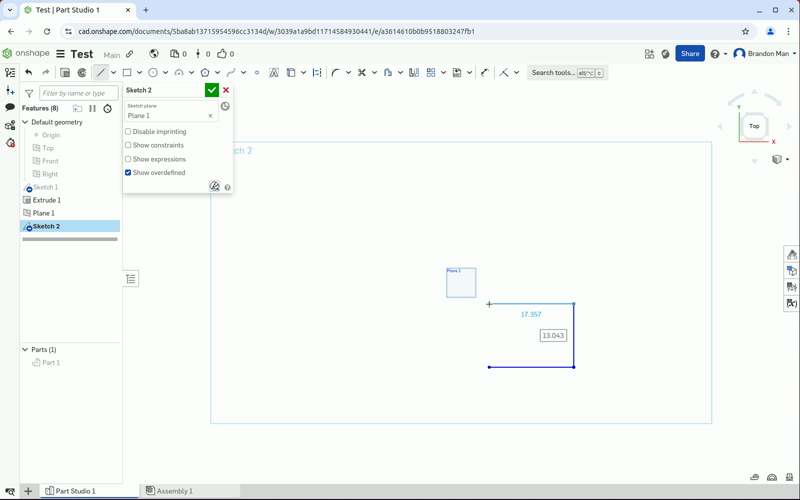
click(489, 303)
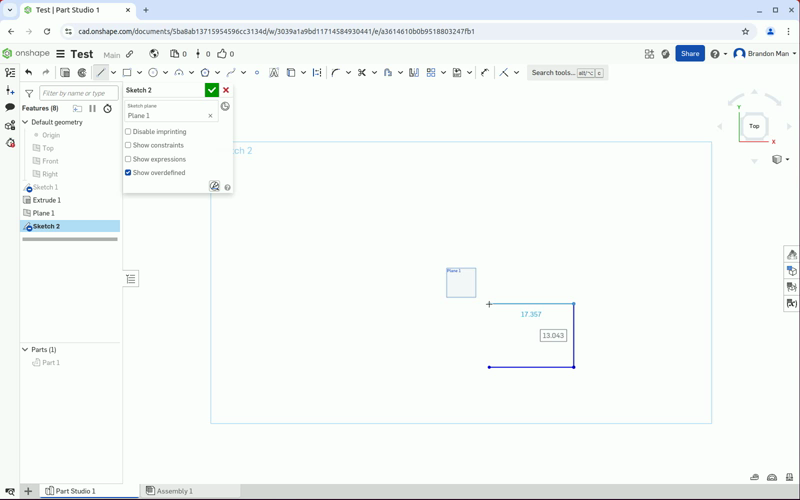
key_up(shift)
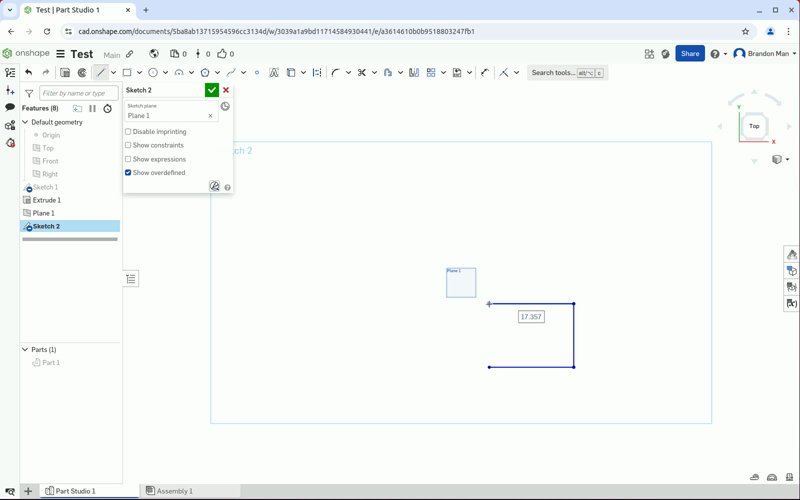
key_down(shift)
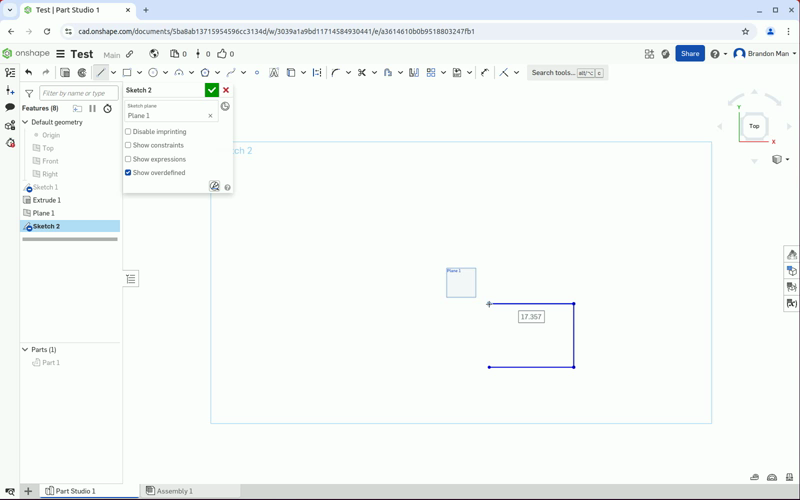
mouse_move(489, 367)
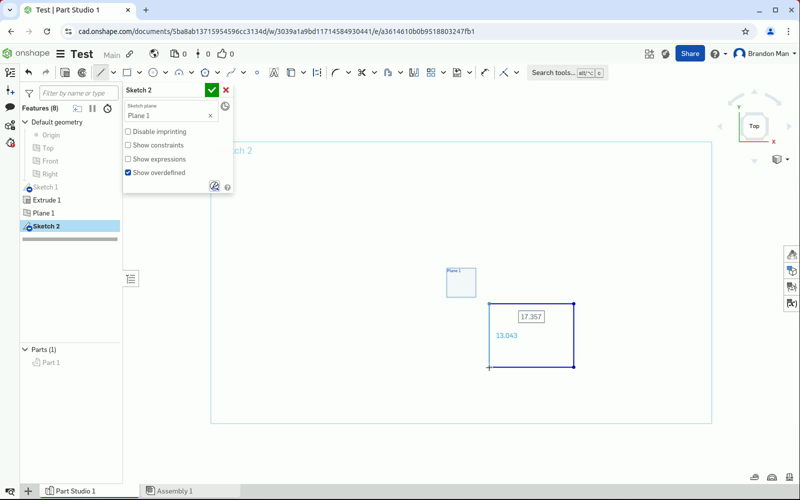
key_up(shift)
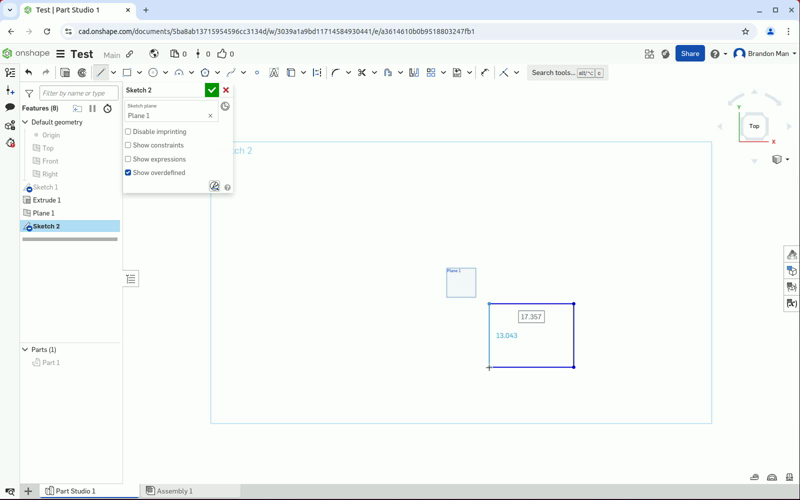
click(489, 367)
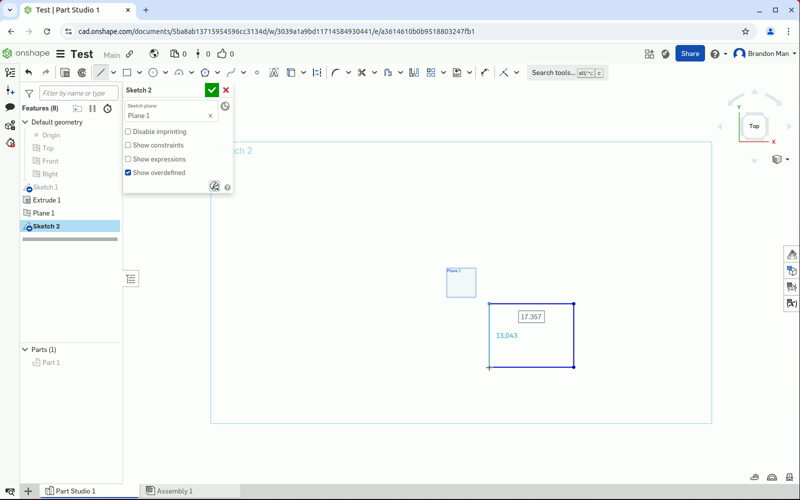
key(esc)
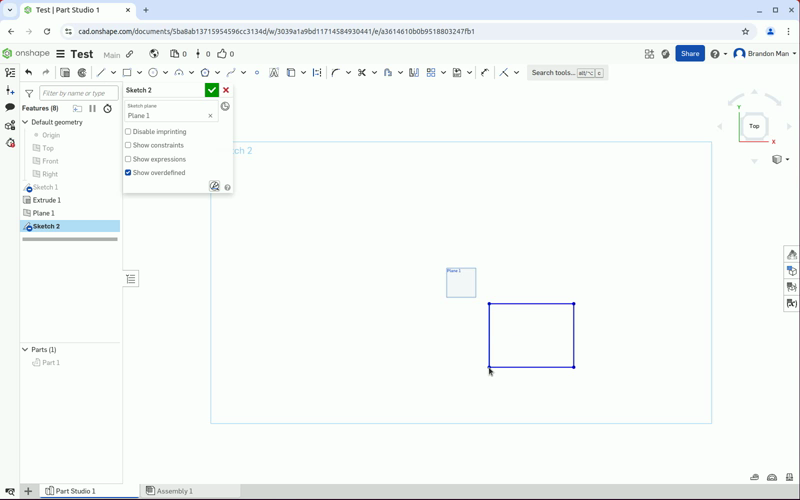
mouse_move(495, 315)
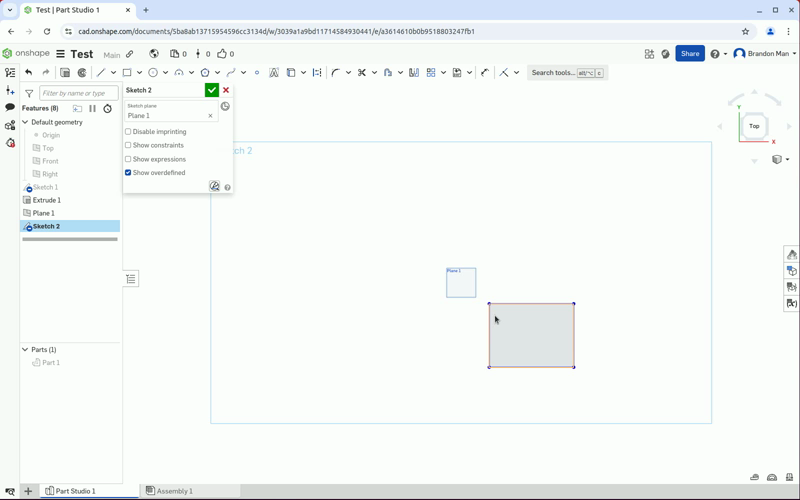
click(495, 315)
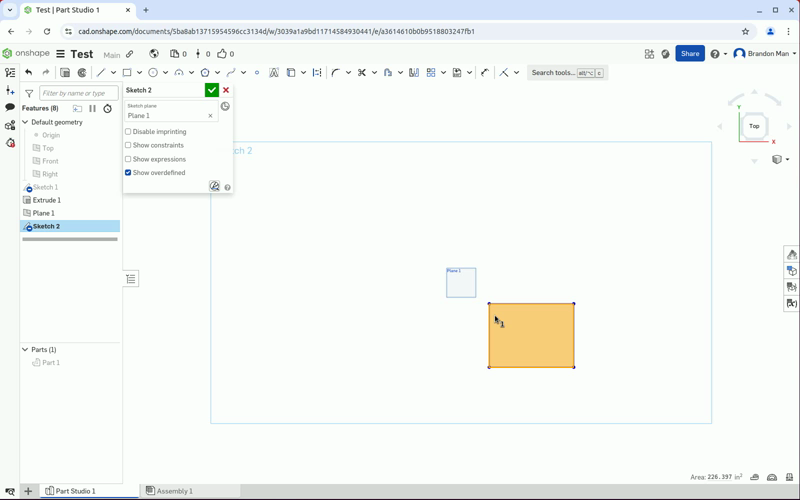
mouse_move(73, 352)
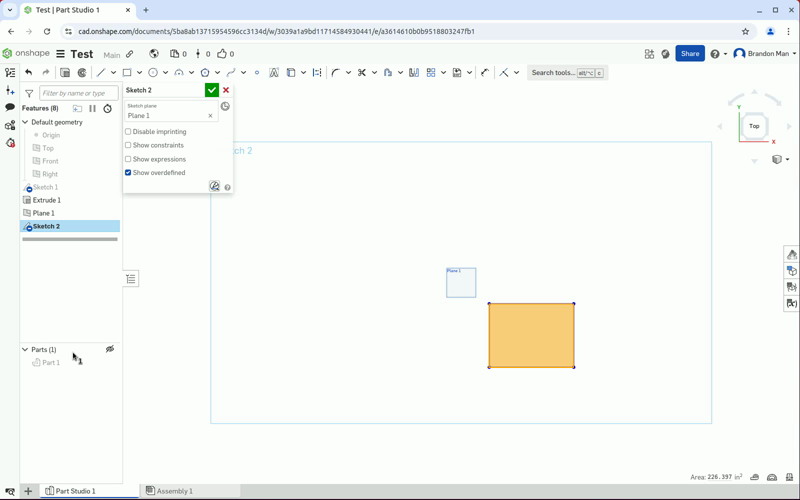
key(shift+y)
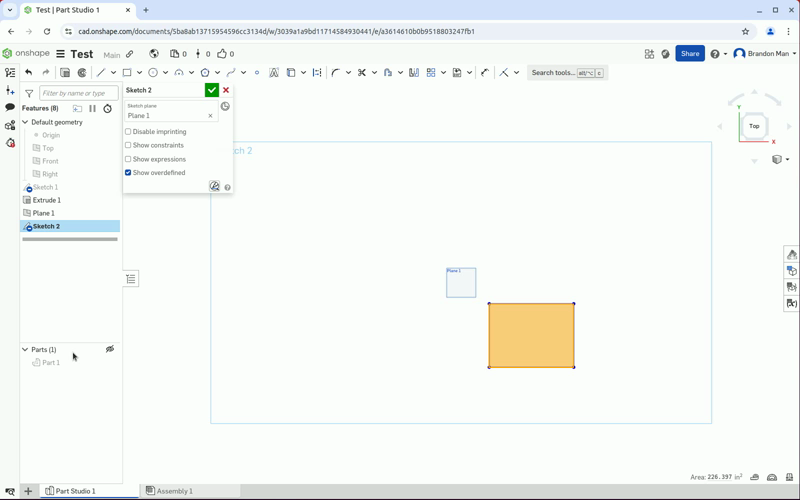
key(shift+e)
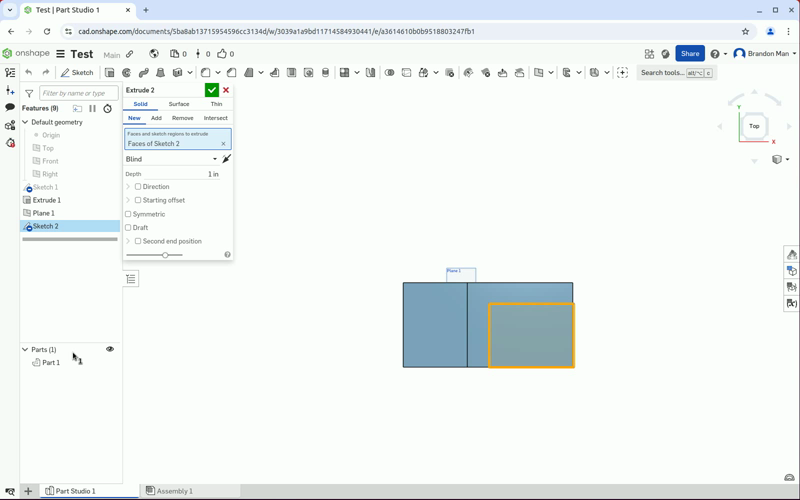
mouse_move(143, 106)
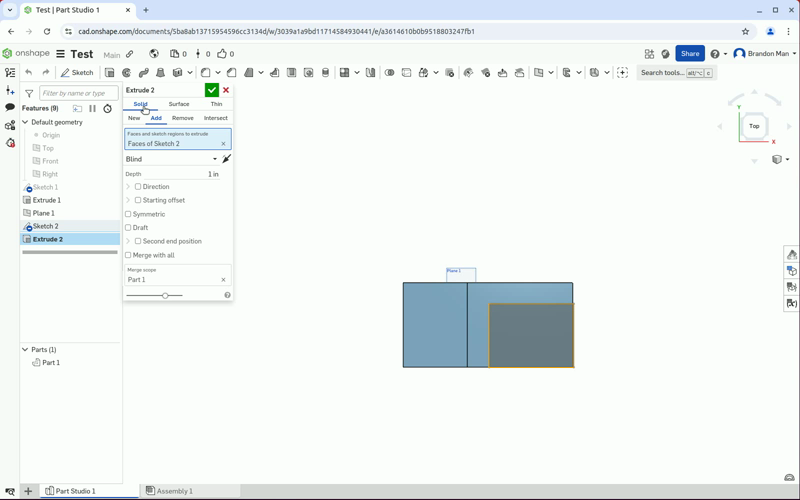
click(143, 106)
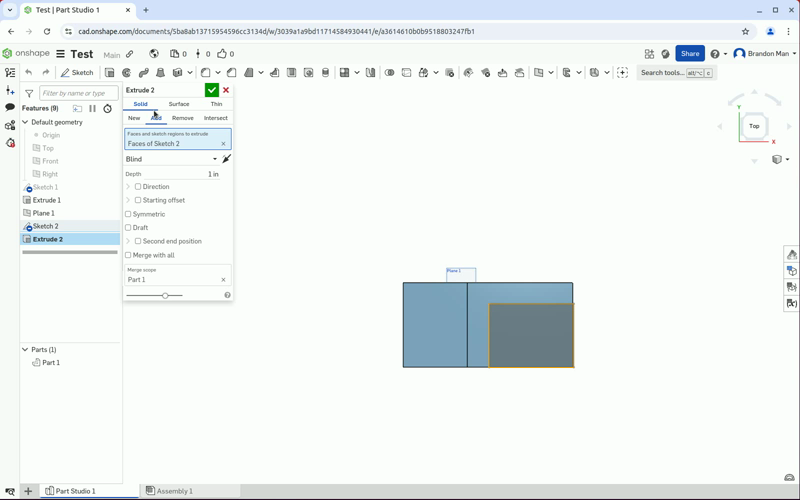
mouse_move(186, 120)
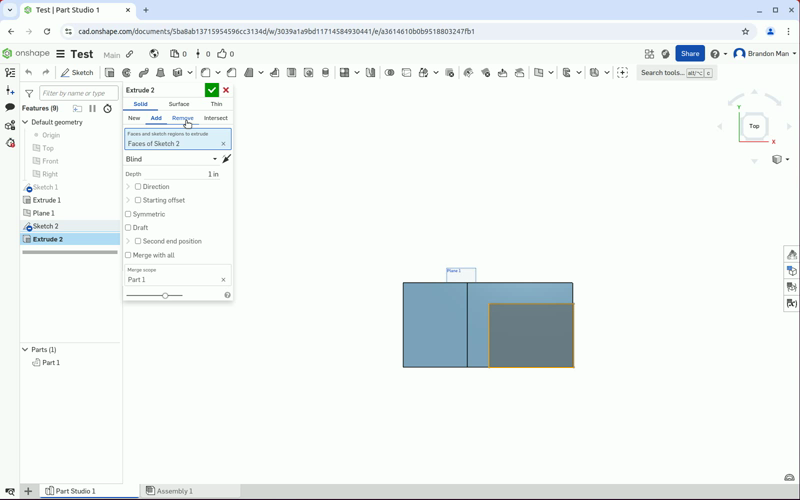
click(186, 120)
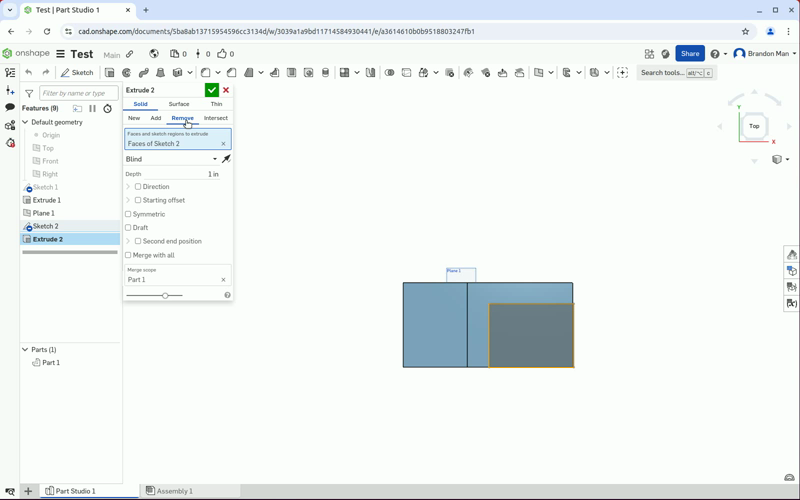
key(tab, 4)
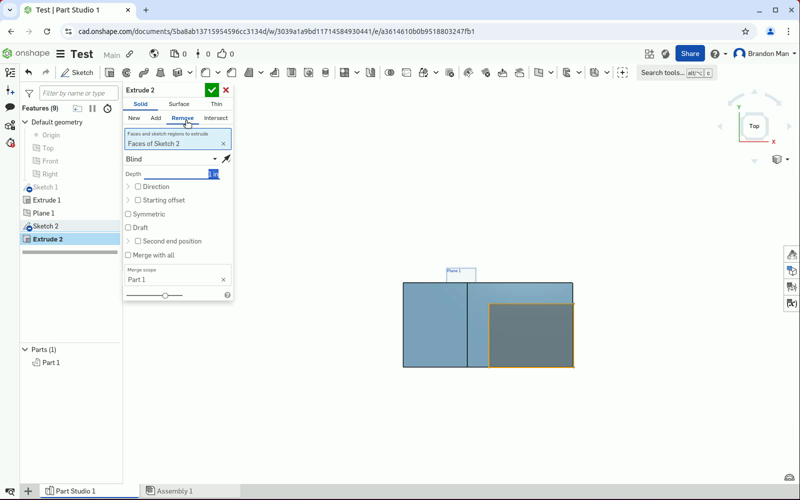
text(8.666)
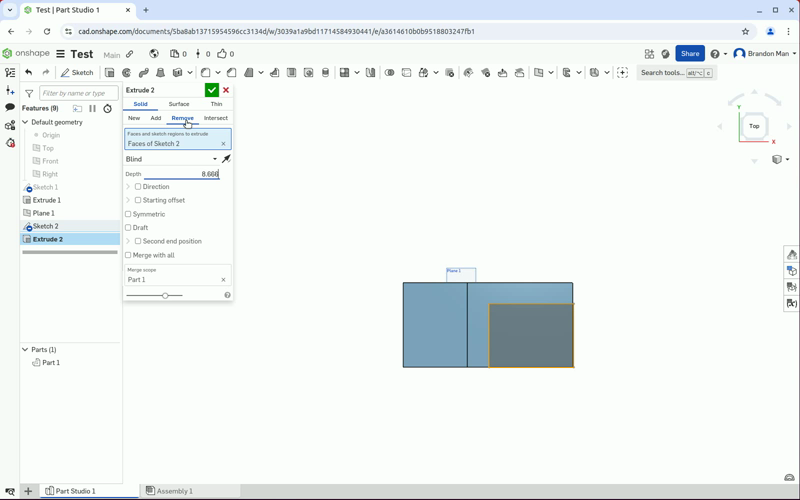
key(tab, 6)
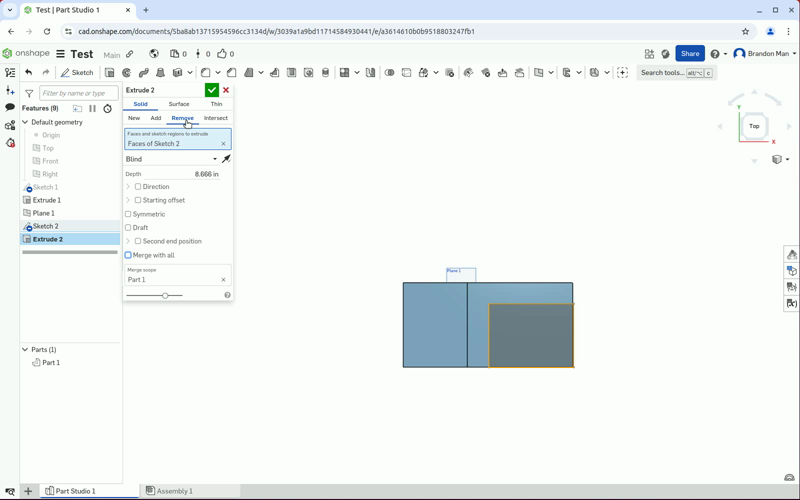
key(space)
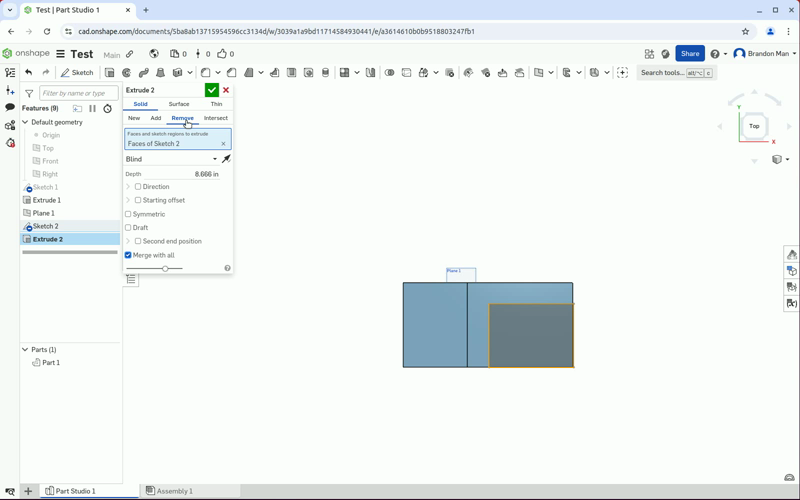
key(enter)
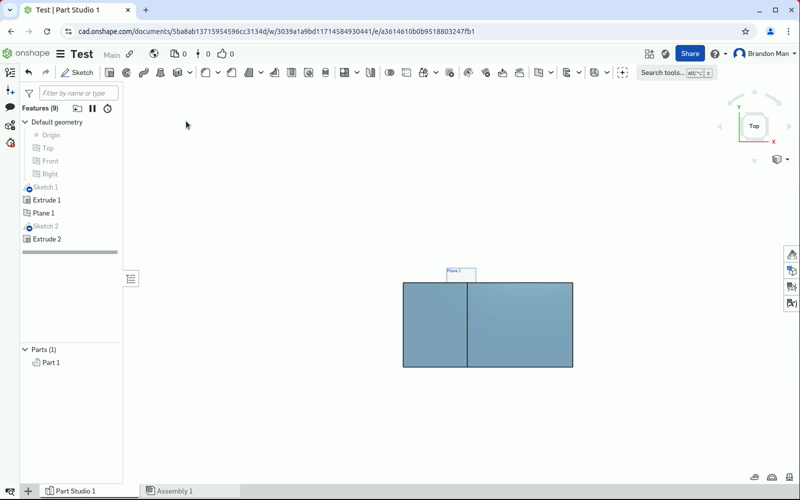
key(shift+h)
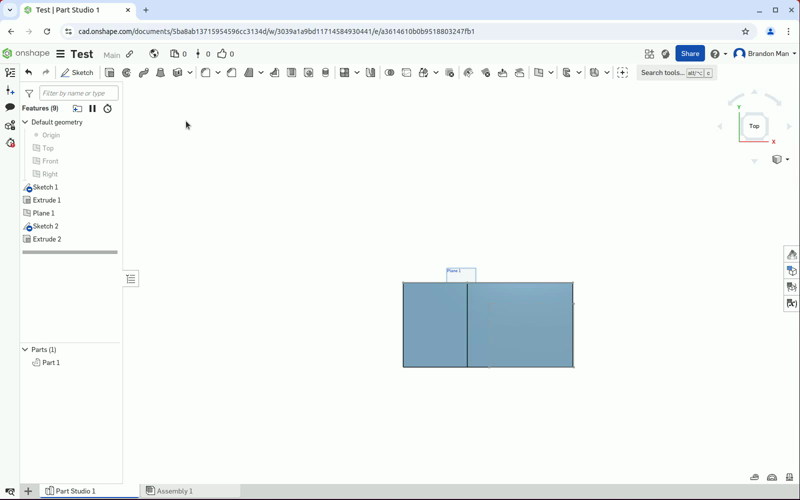
key(shift+h)
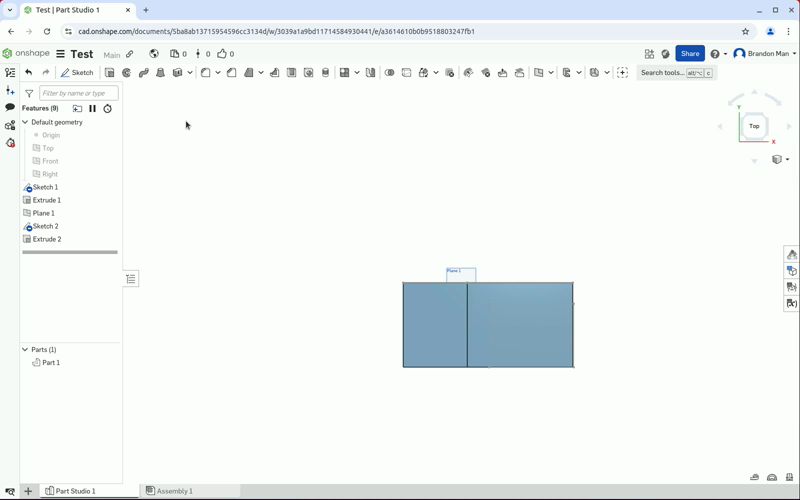
key(shift+7)
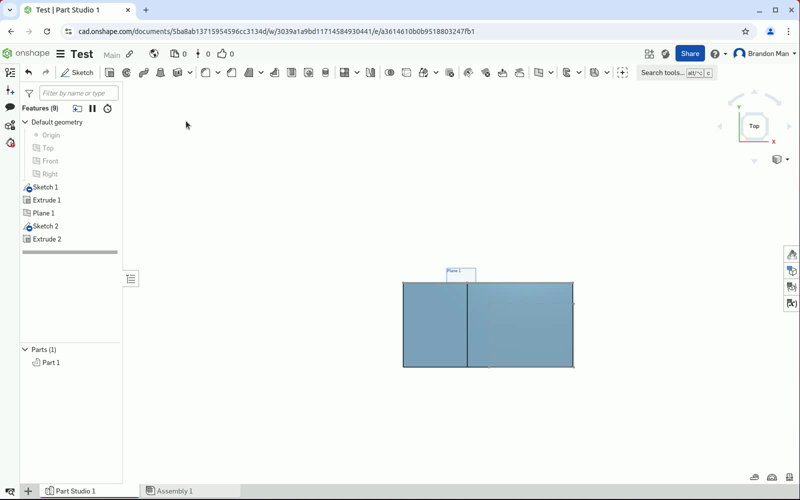
key(up, 3)
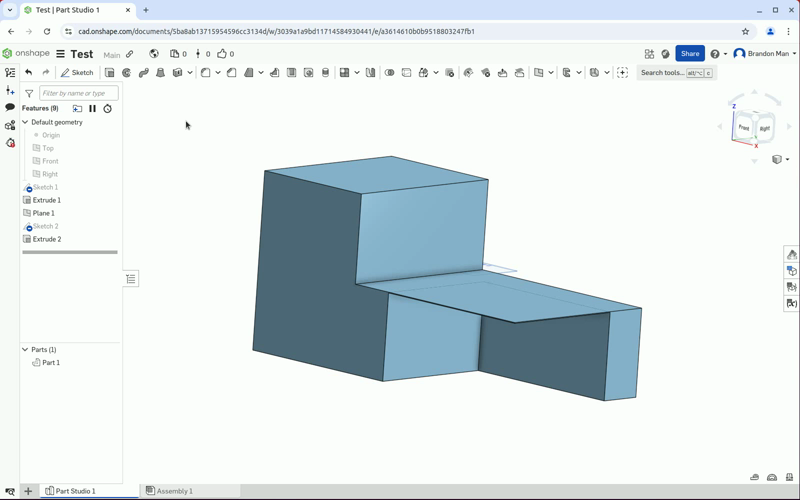
key(left, 3)
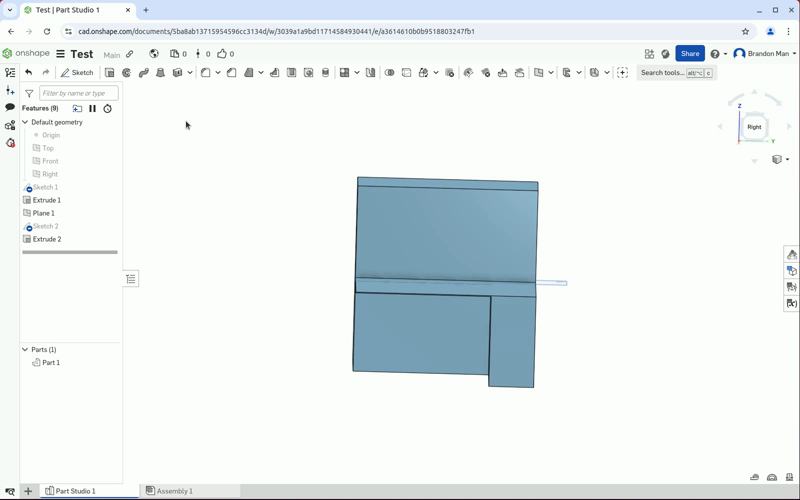
key(right, 3)
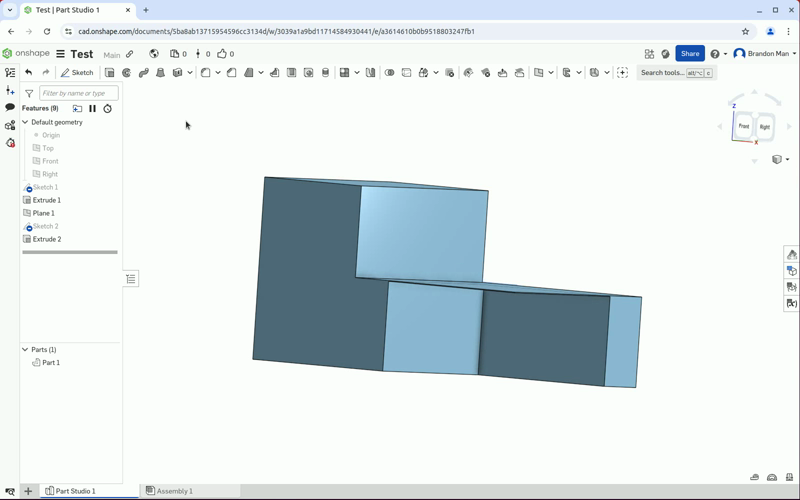
key(down, 3)
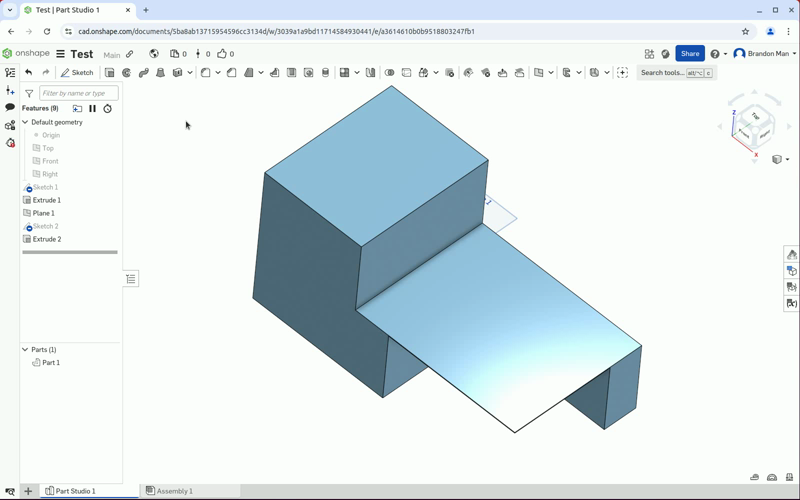
mouse_move(73, 189)
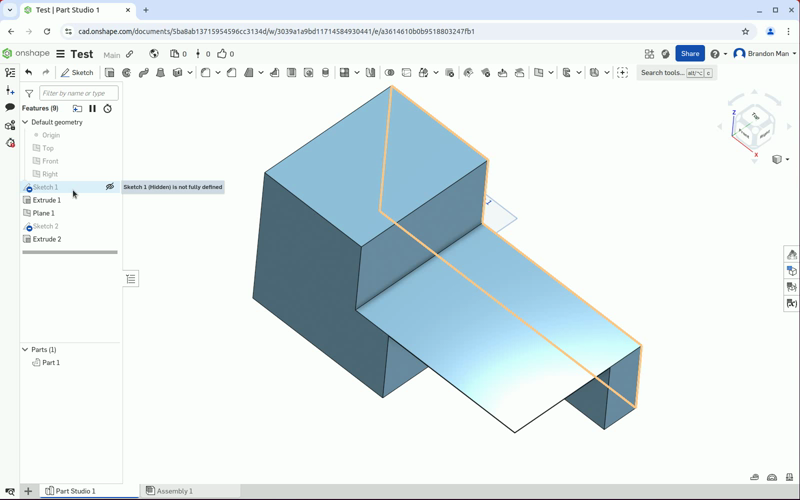
click(73, 189)